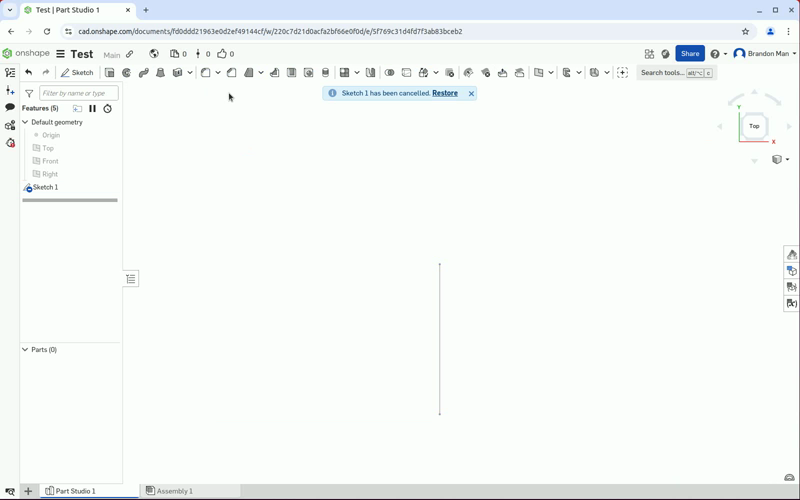
key(shift+h)
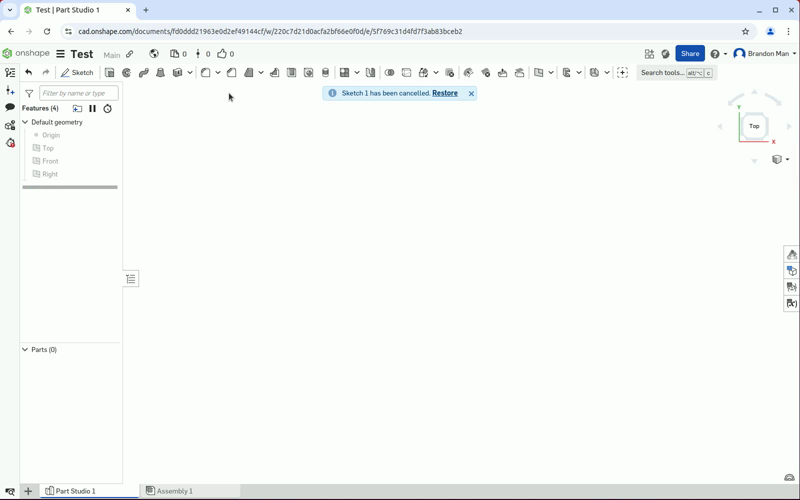
key(shift+s)
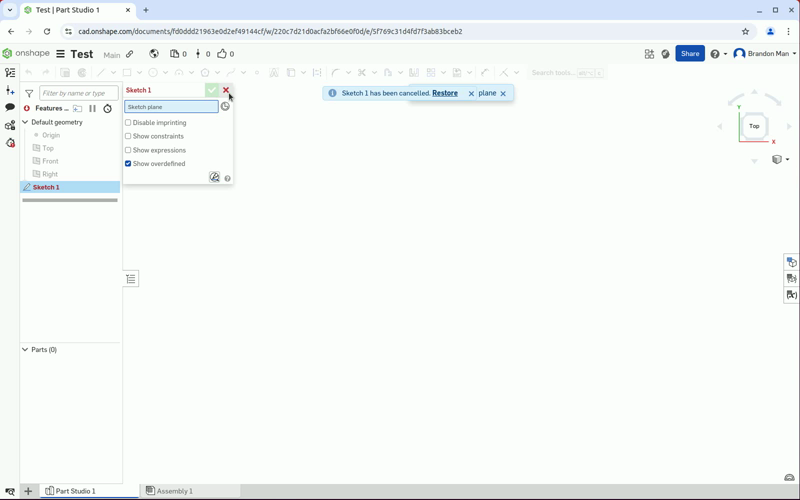
mouse_move(73, 150)
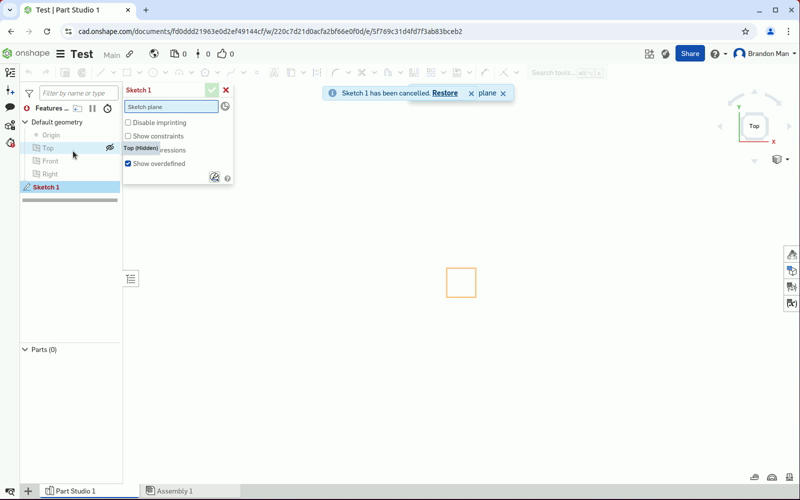
click(73, 150)
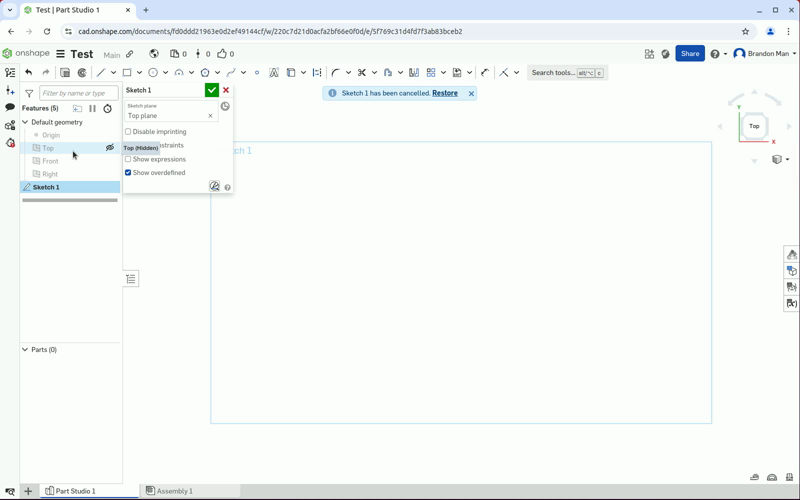
mouse_move(73, 352)
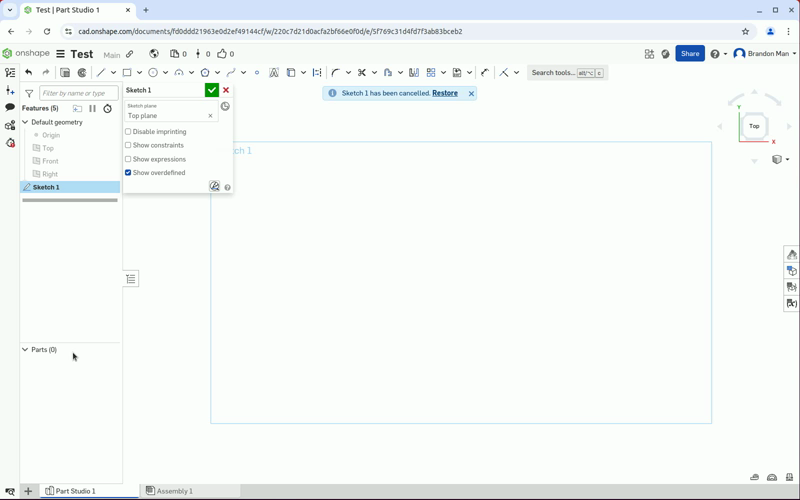
key(y)
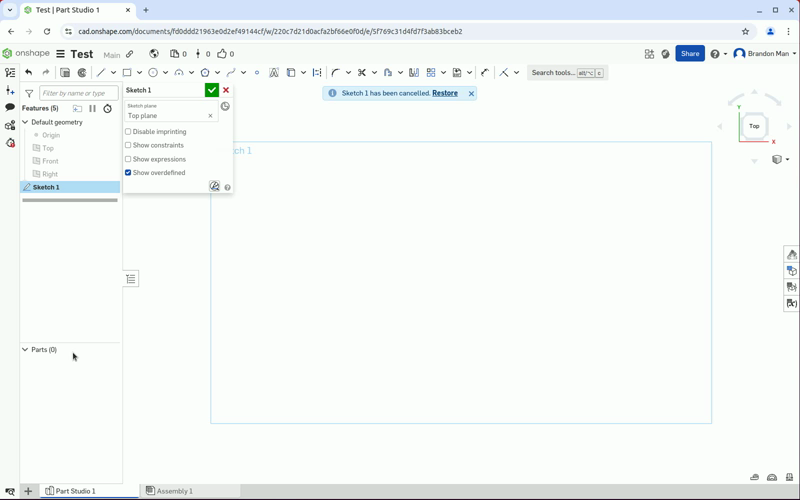
key(c)
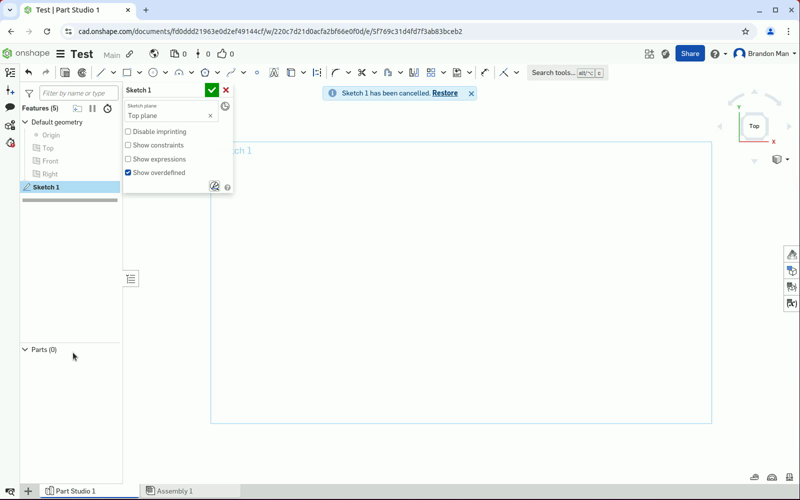
key_down(shift)
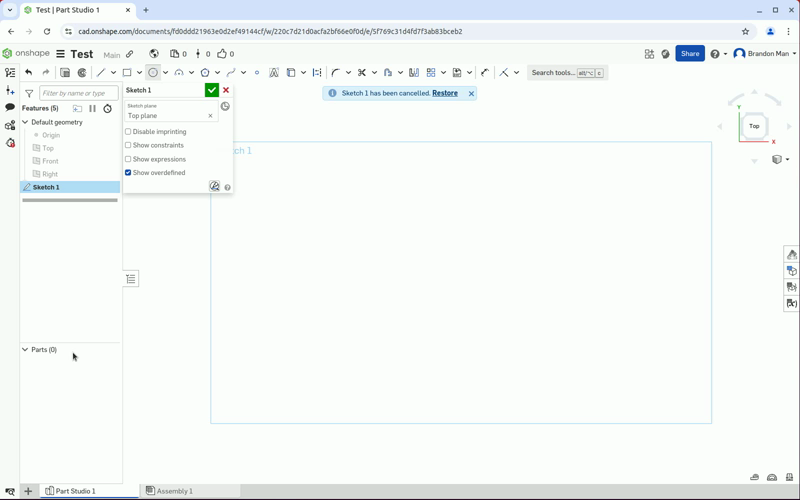
mouse_move(461, 282)
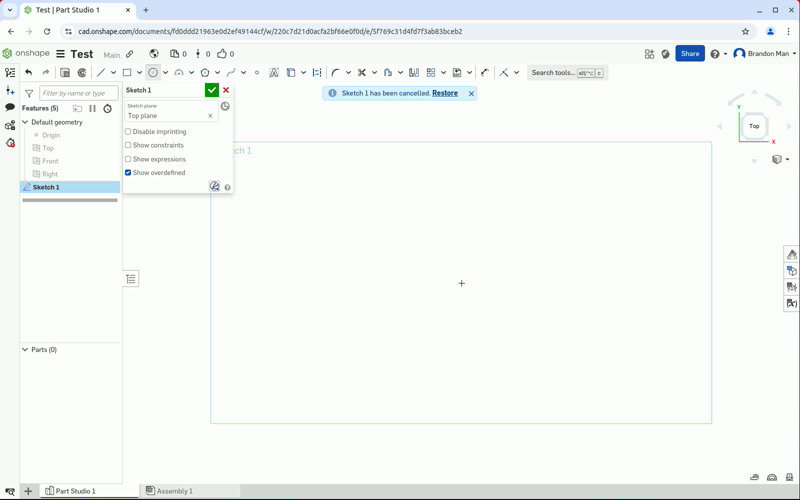
click(461, 282)
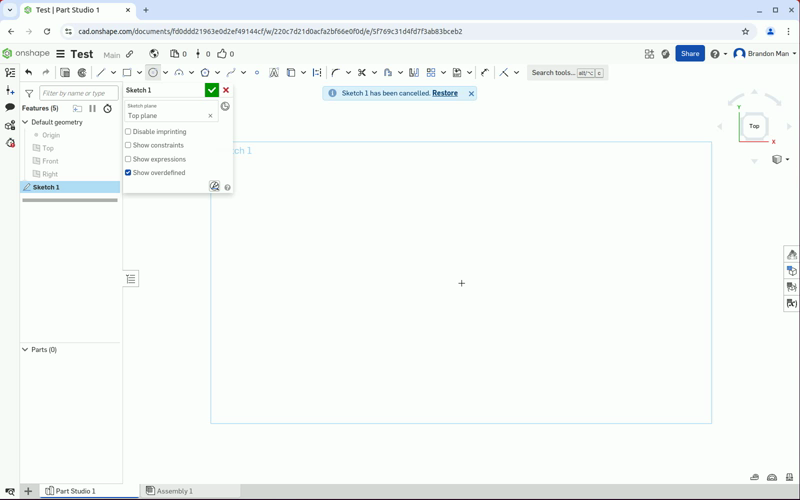
key_up(shift)
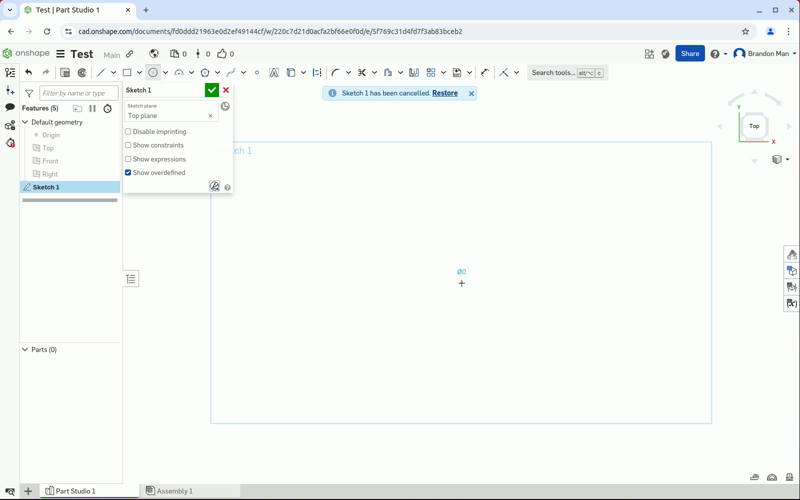
mouse_move(564, 282)
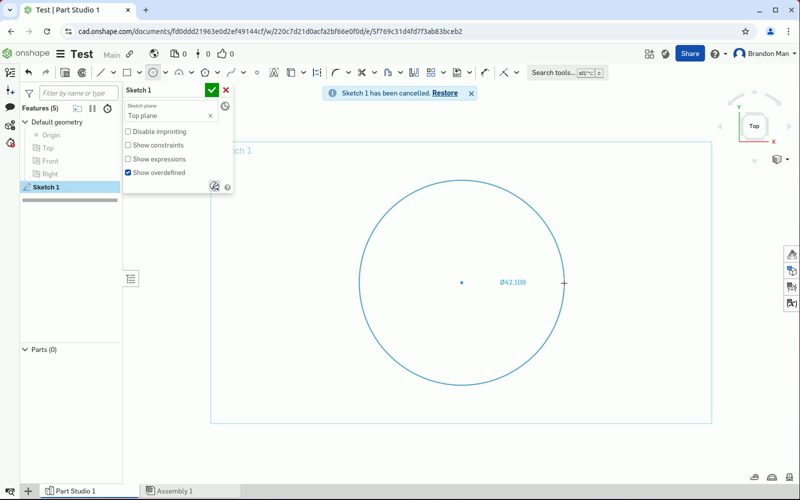
click(564, 282)
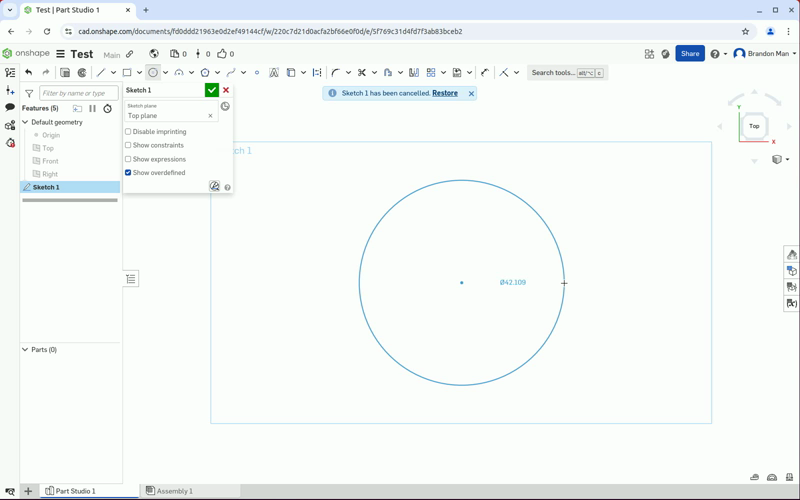
key(esc)
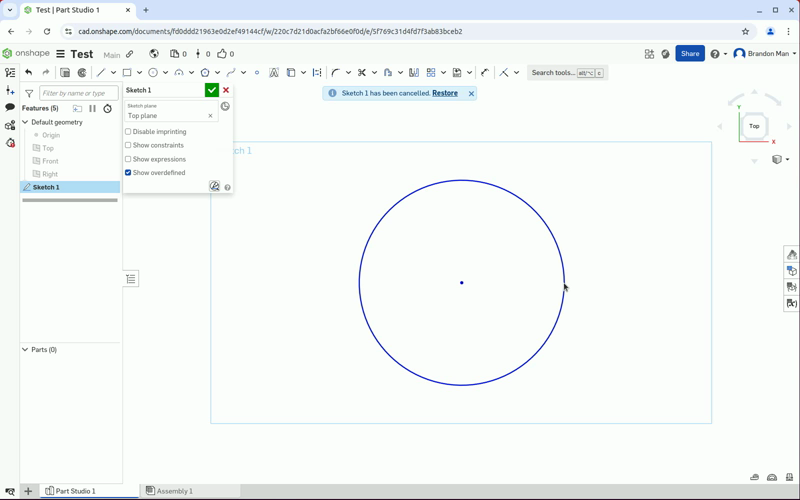
mouse_move(492, 306)
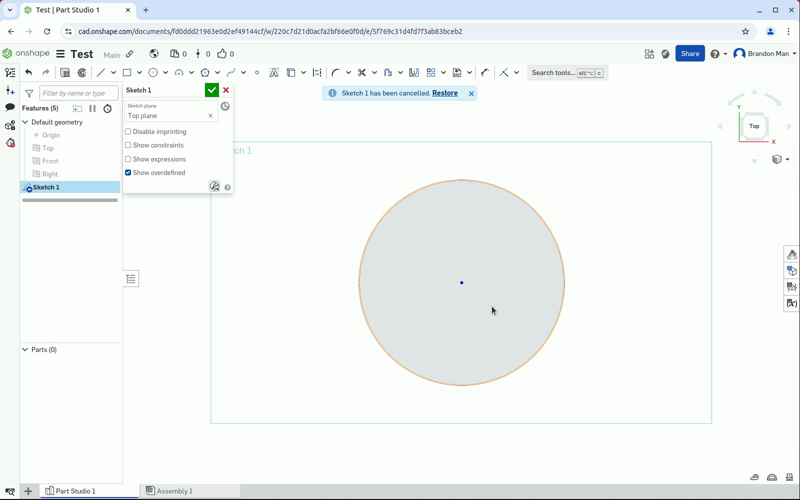
click(492, 306)
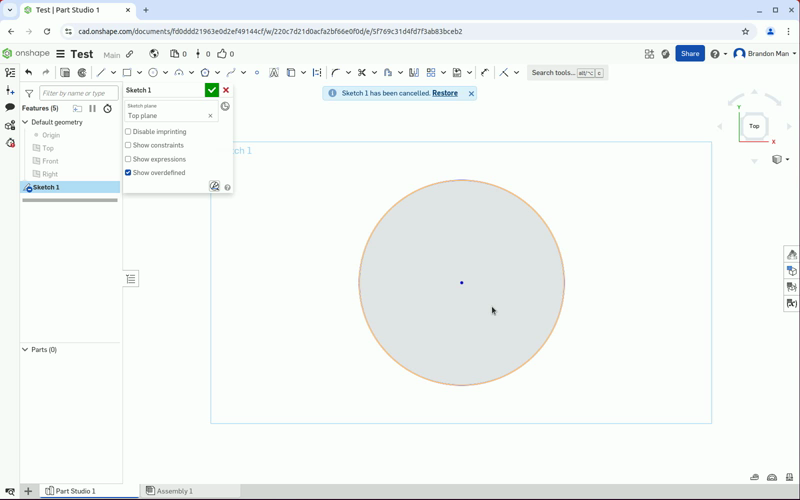
mouse_move(73, 352)
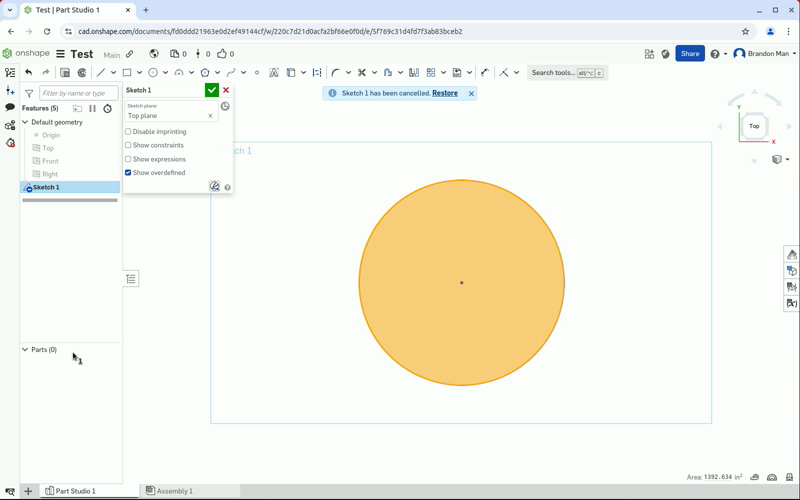
key(shift+y)
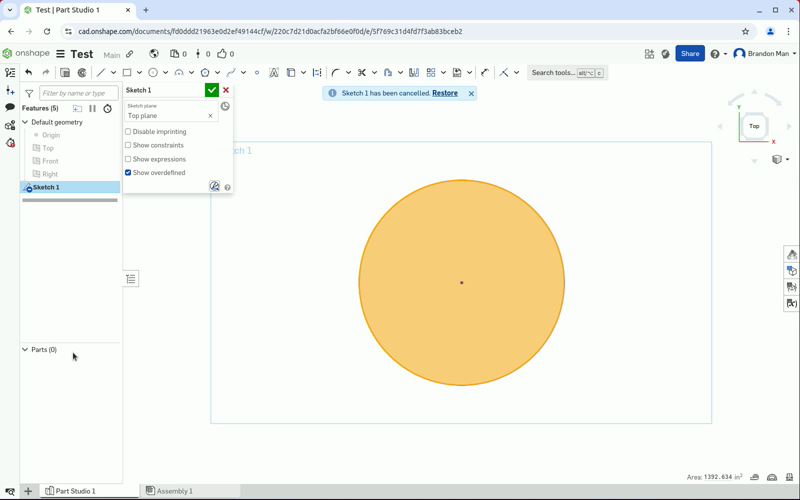
key(shift+e)
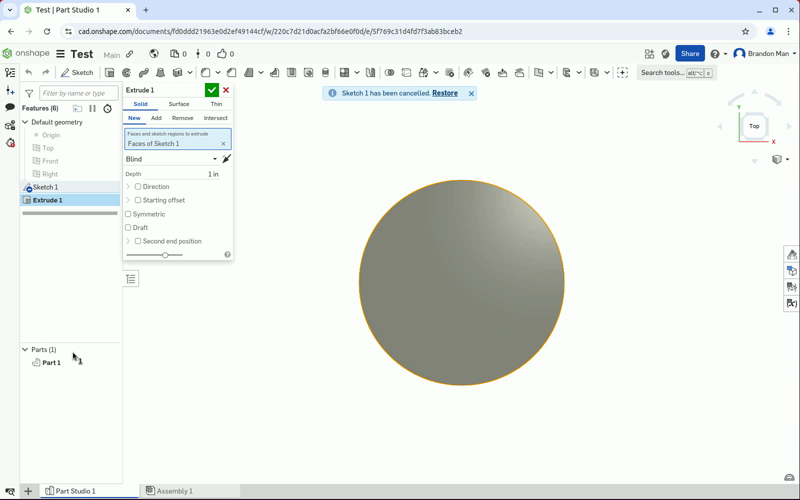
mouse_move(143, 106)
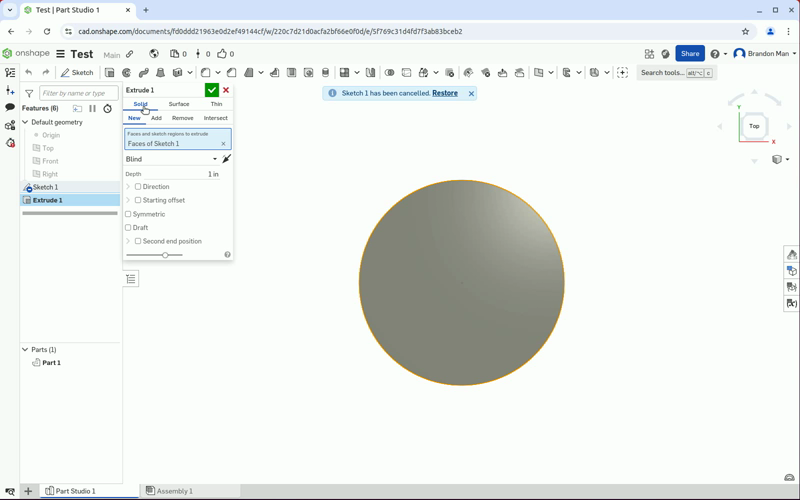
click(143, 106)
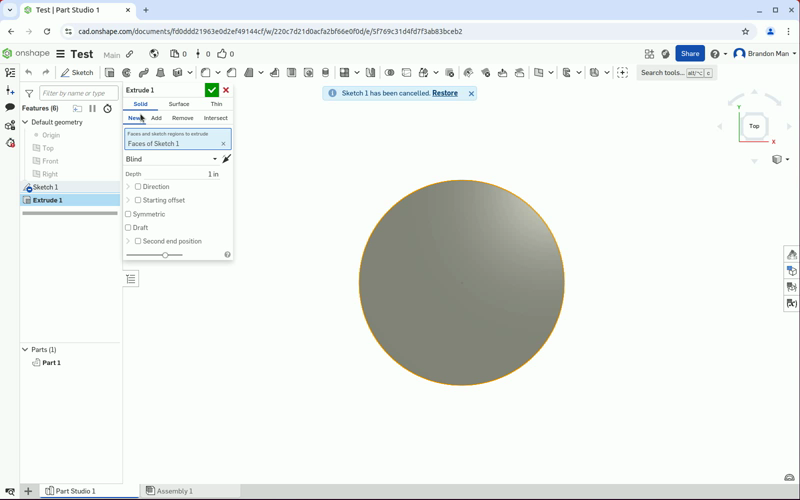
mouse_move(137, 120)
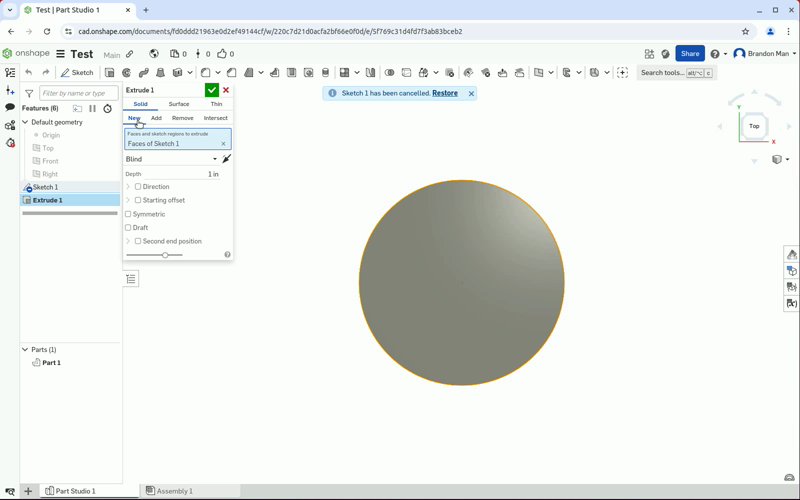
click(137, 120)
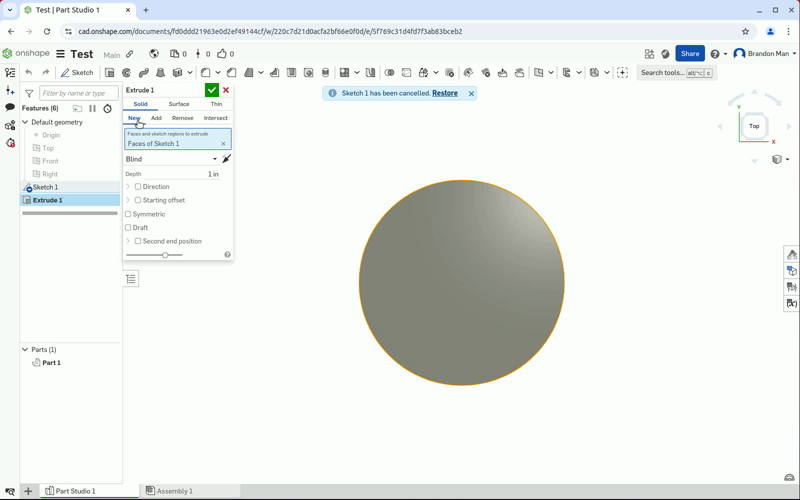
key(tab, 4)
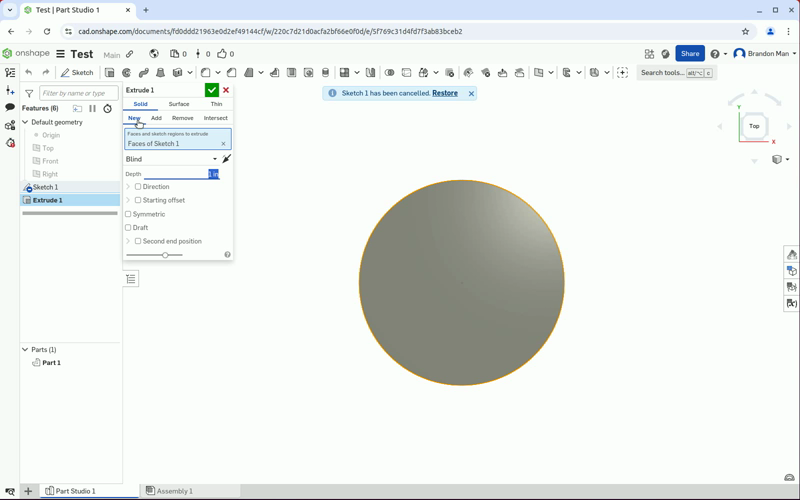
text(12.276)
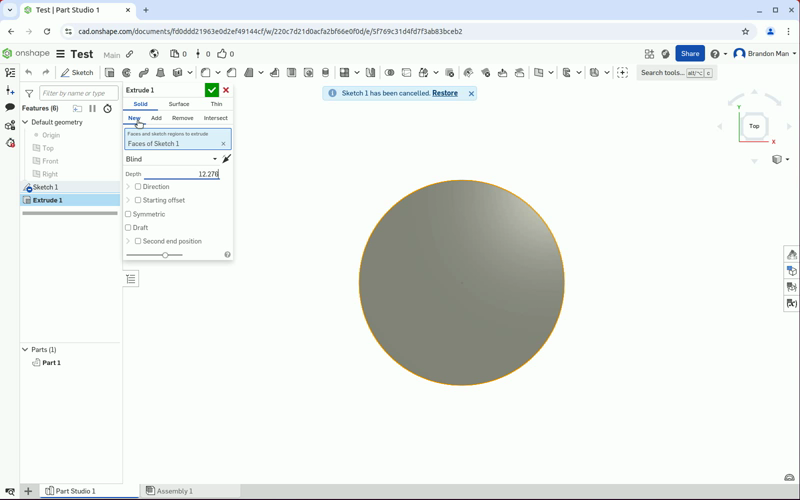
key(enter)
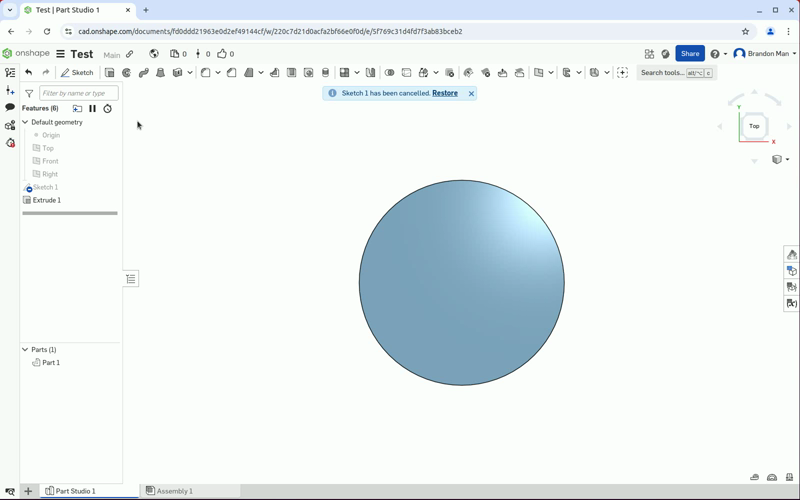
key(shift+h)
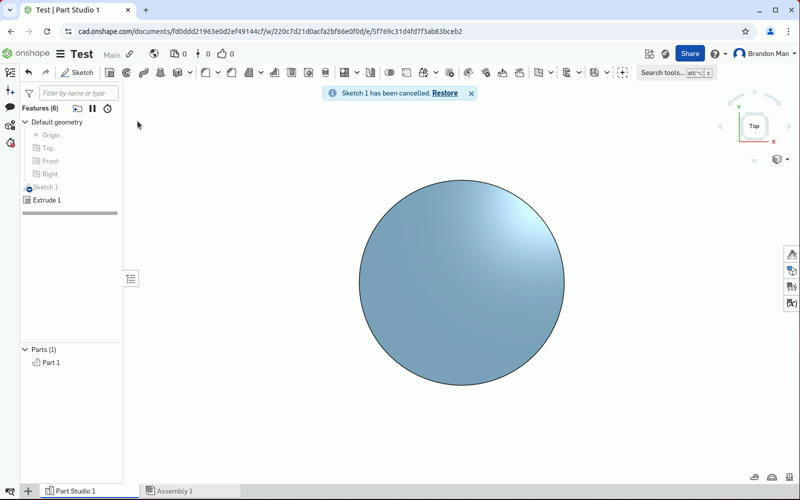
key(shift+h)
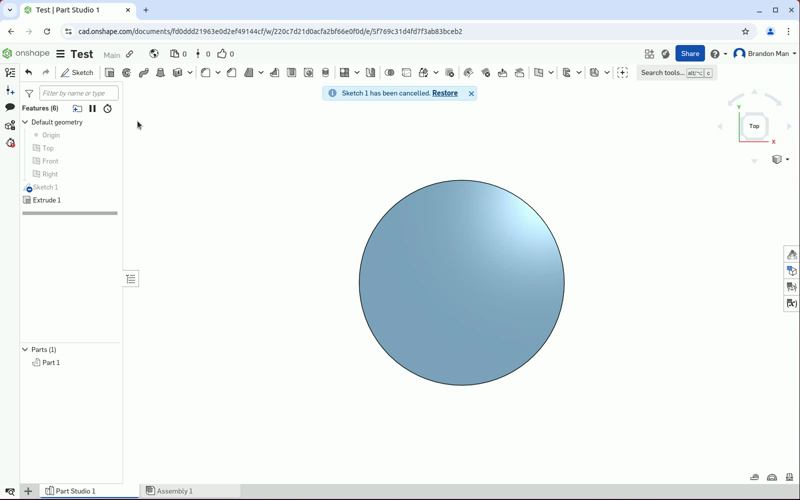
mouse_move(73, 189)
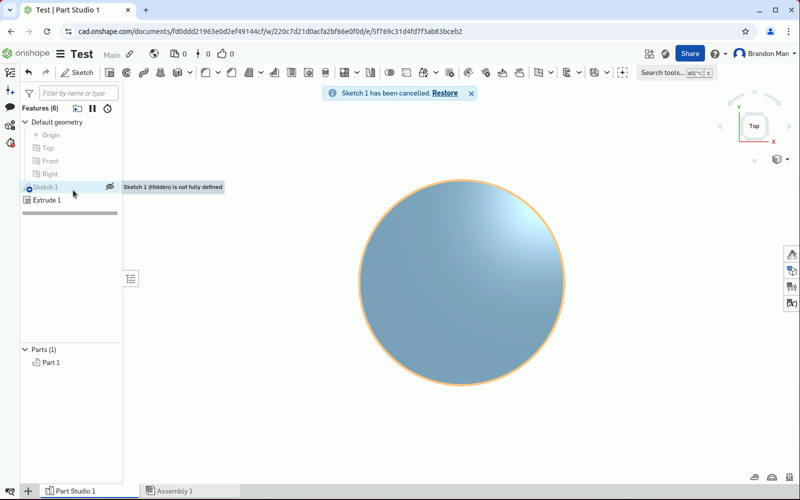
click(73, 189)
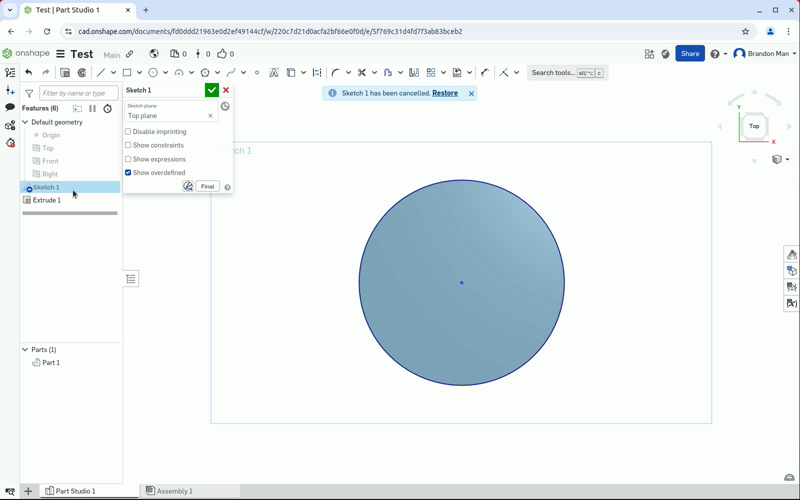
mouse_move(229, 92)
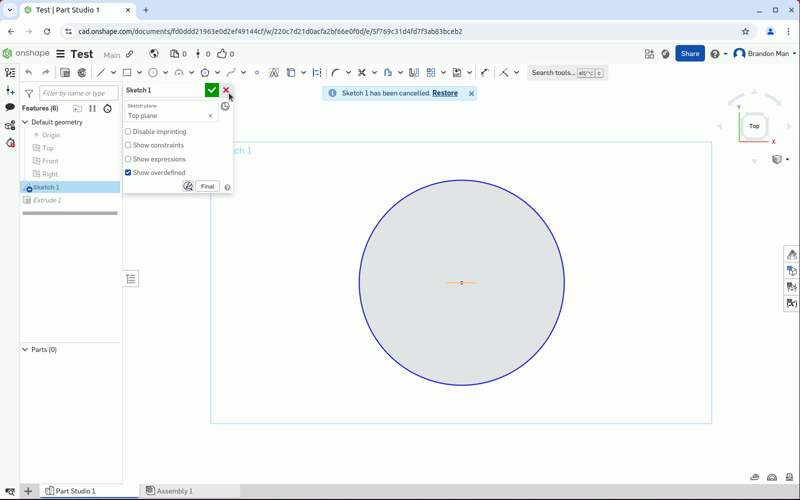
click(229, 92)
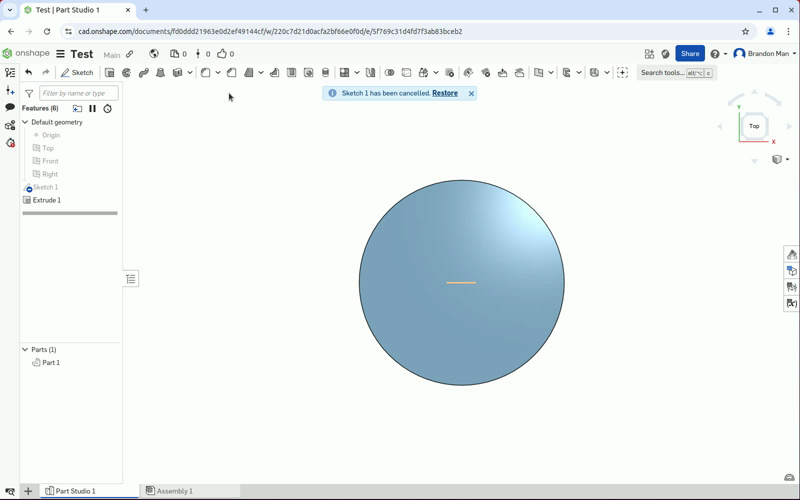
mouse_move(73, 352)
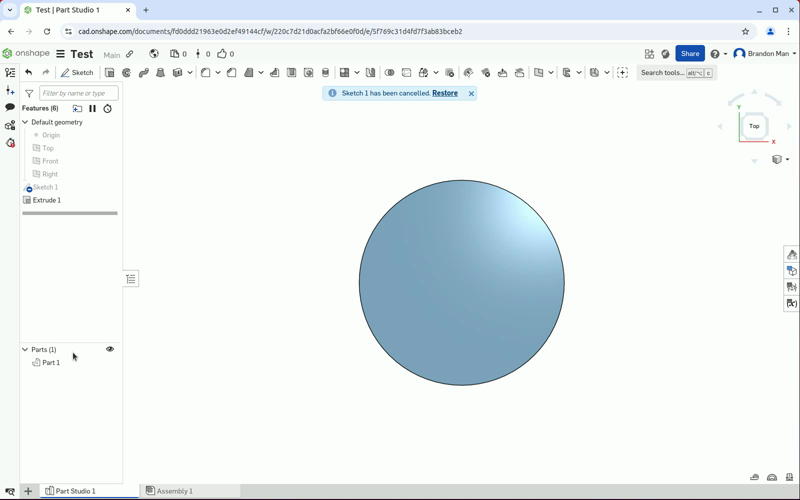
key(y)
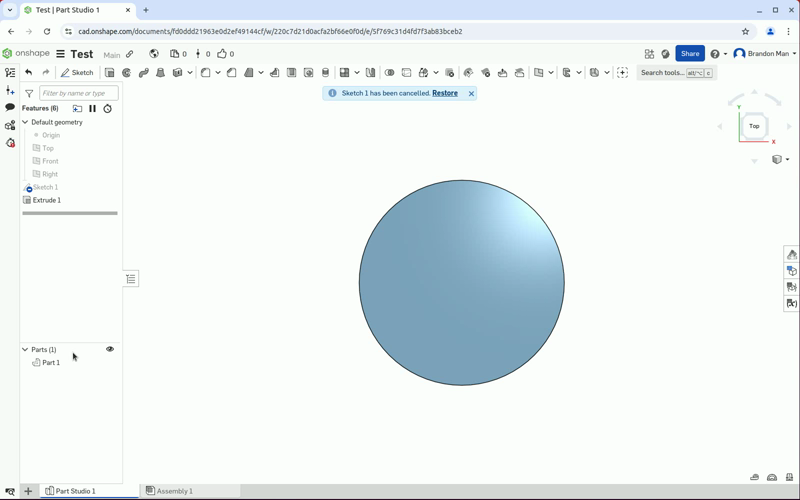
key(shift+p)
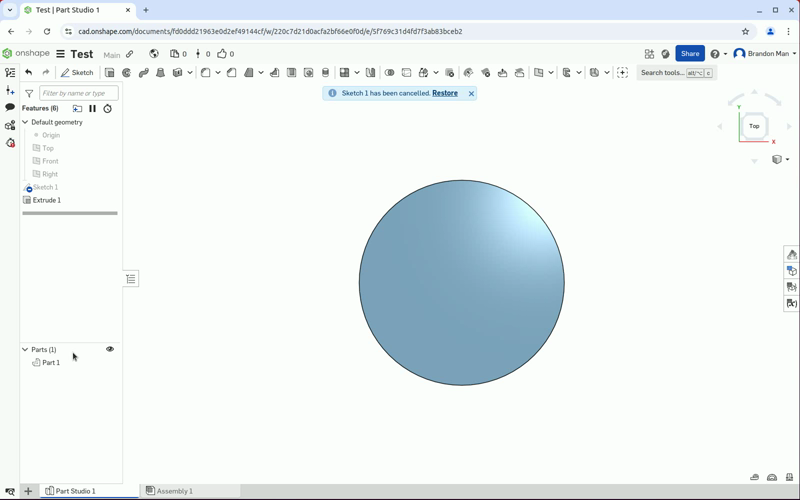
key(space)
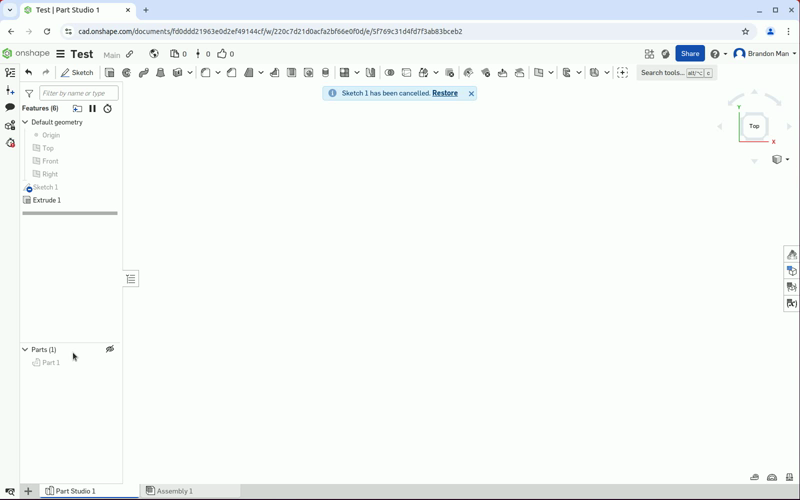
key_down(shift)
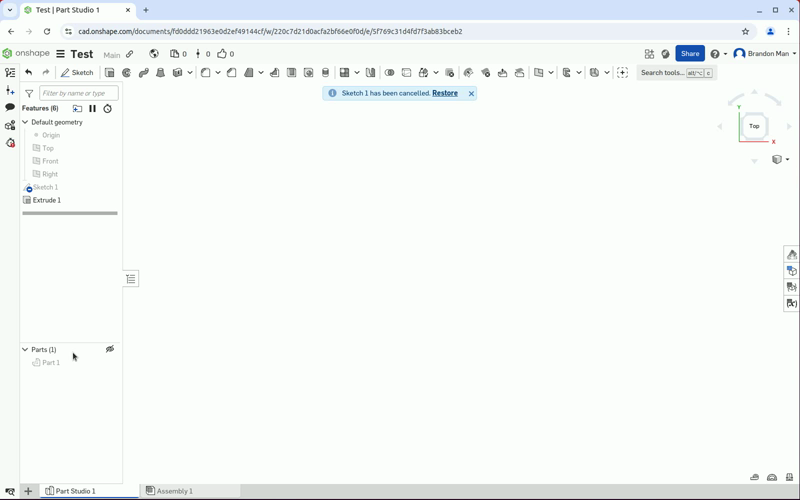
key(up)
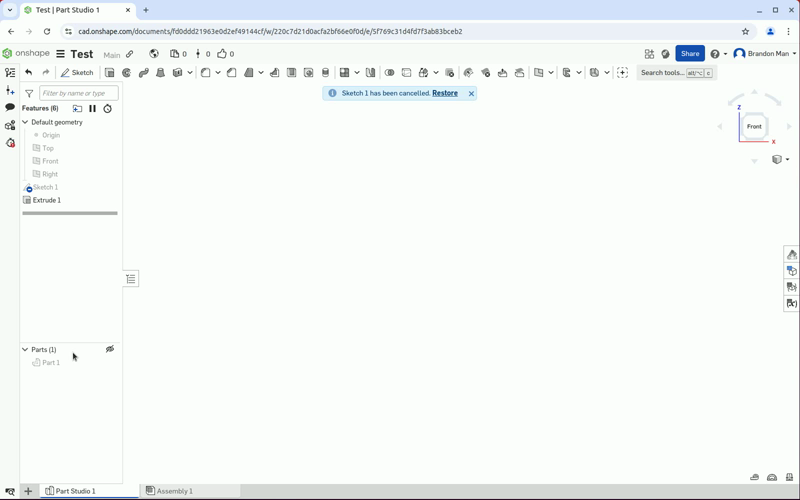
key_up(shift)
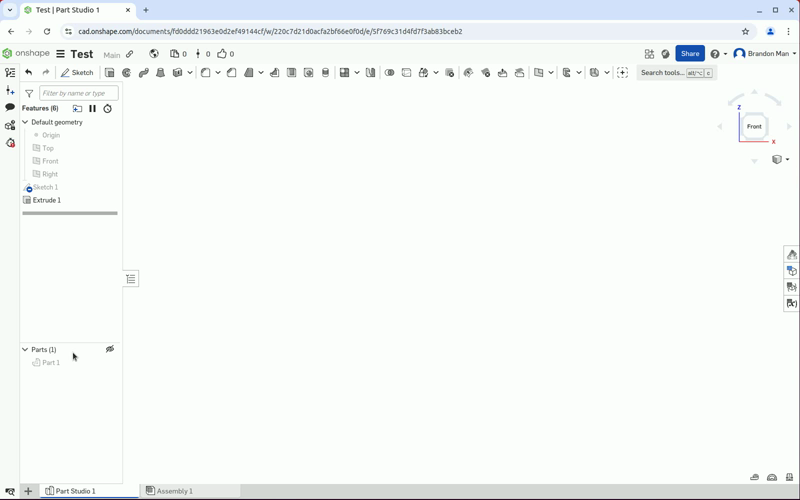
mouse_move(73, 352)
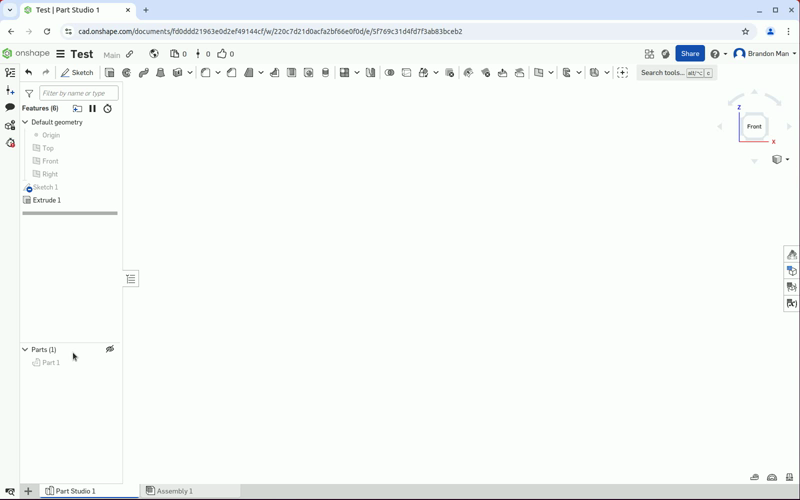
key(shift+y)
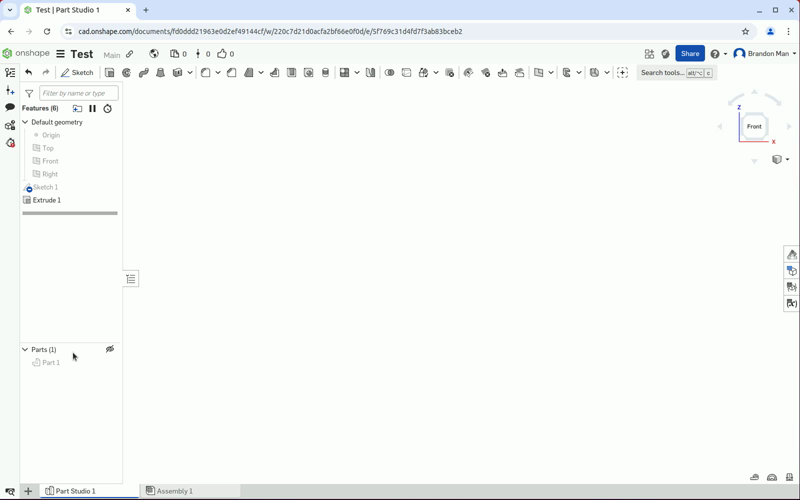
key(shift+s)
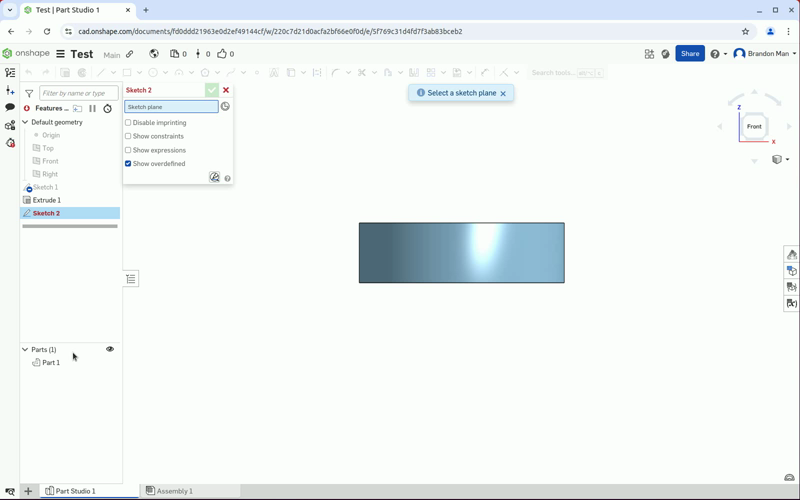
mouse_move(73, 163)
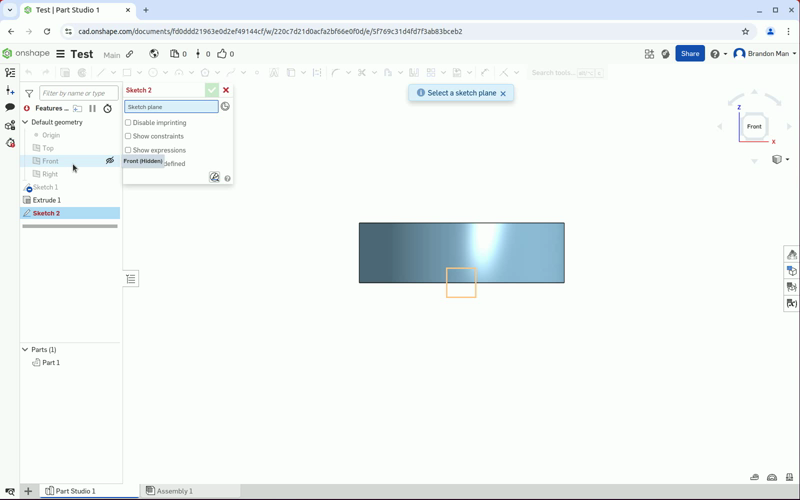
click(73, 163)
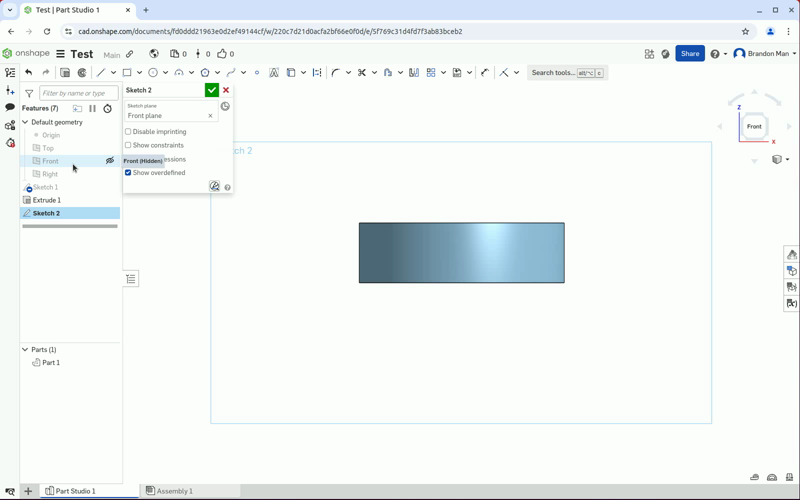
mouse_move(73, 352)
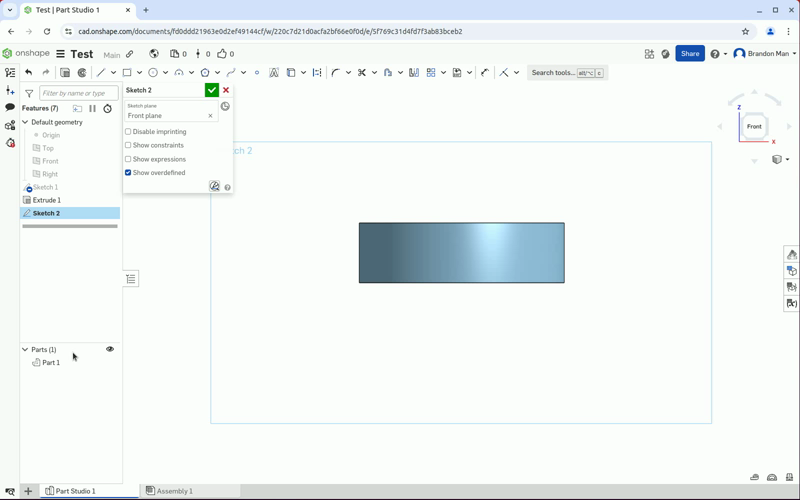
key(y)
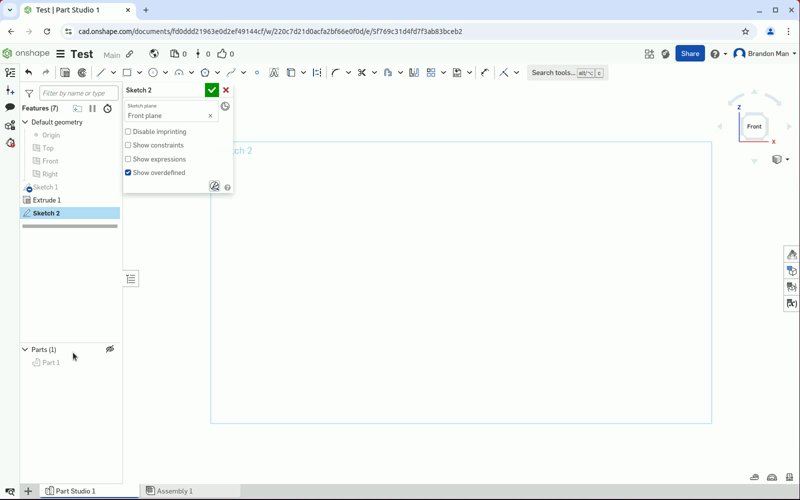
key(c)
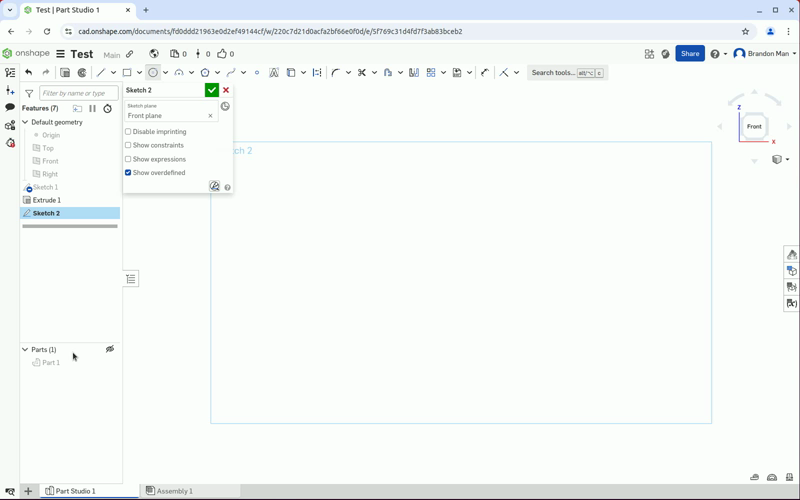
key_down(shift)
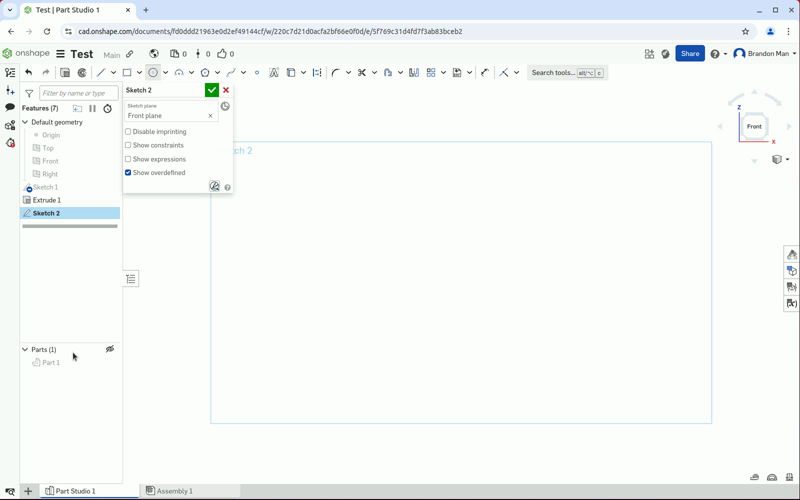
mouse_move(460, 252)
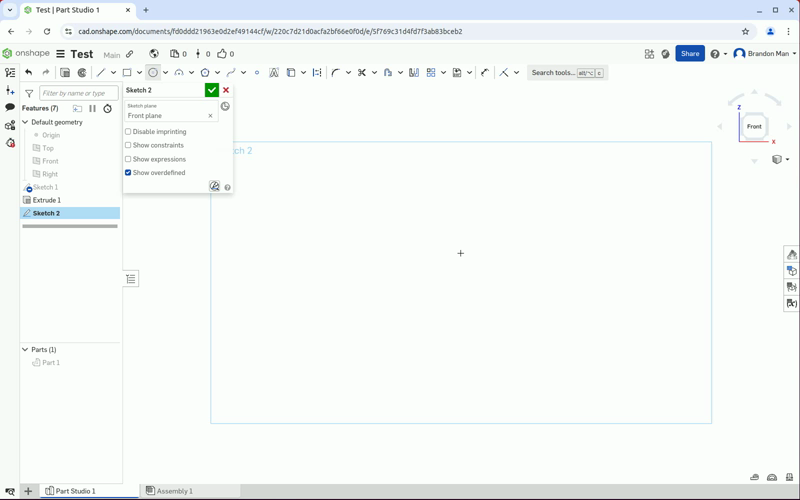
click(460, 252)
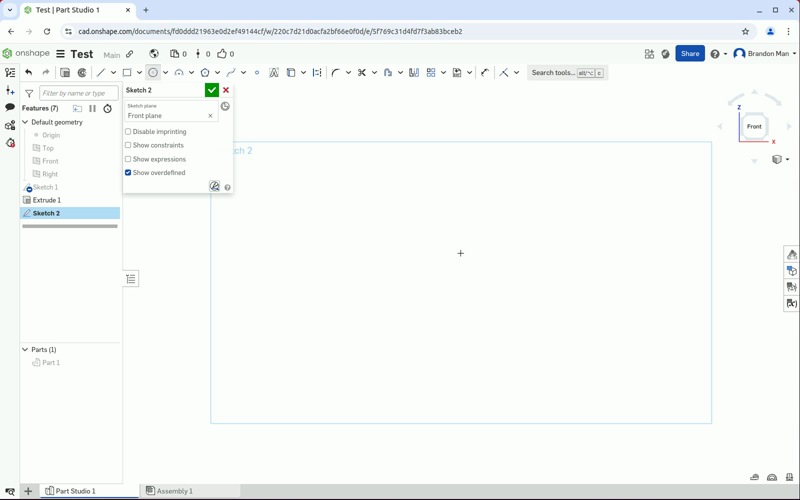
key_up(shift)
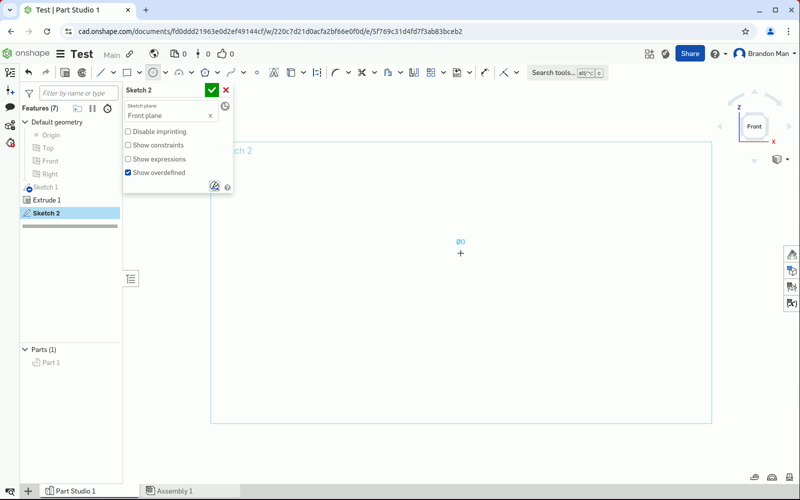
mouse_move(472, 252)
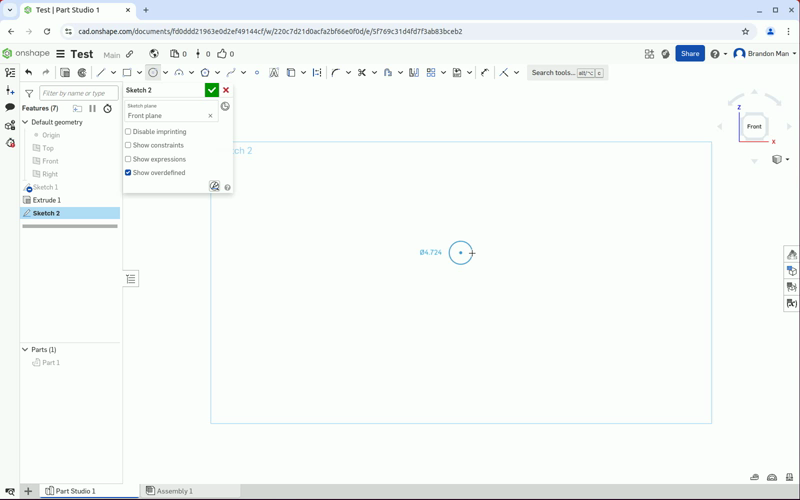
click(472, 252)
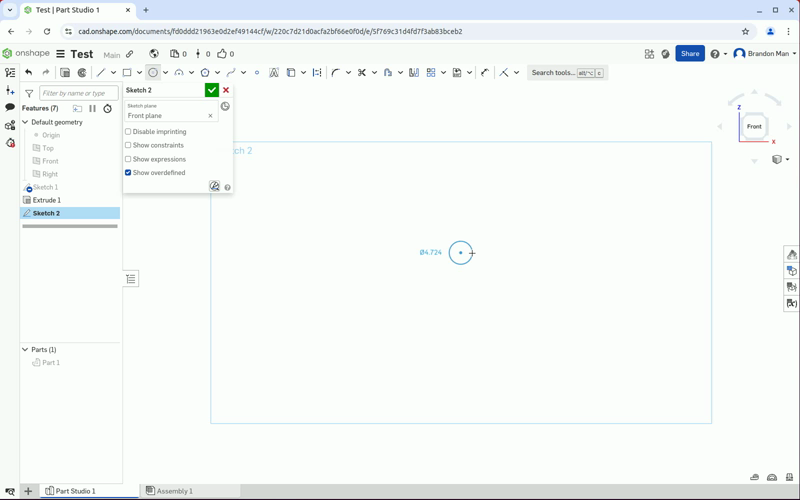
key(esc)
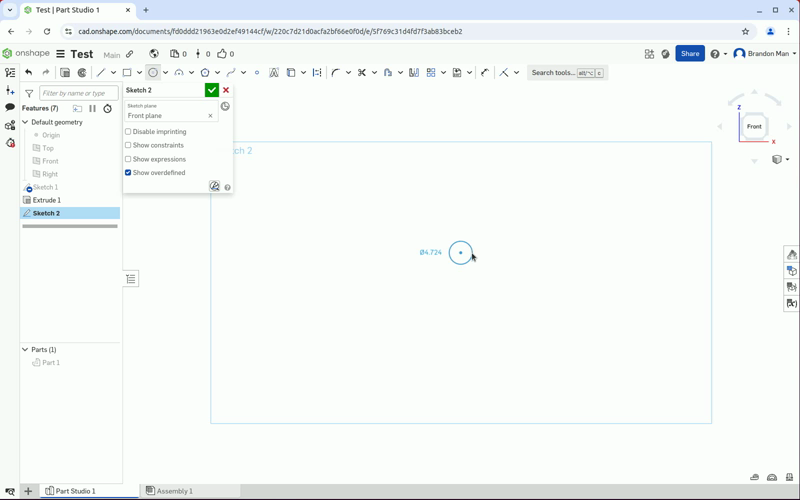
mouse_move(463, 255)
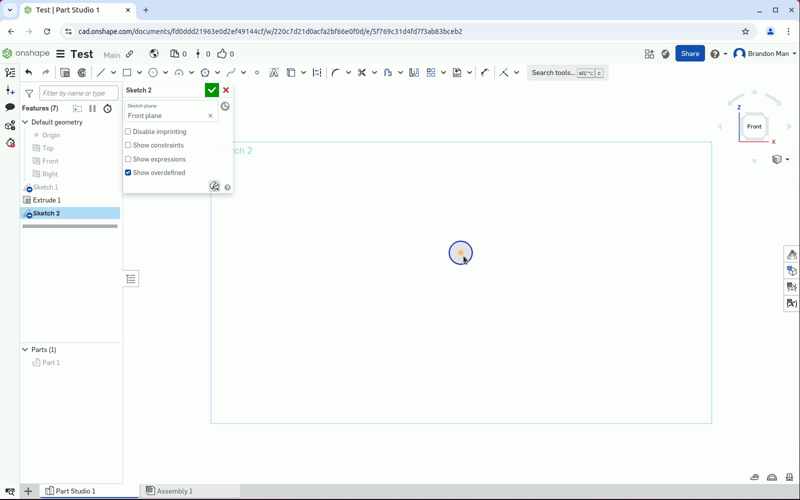
scroll(6)
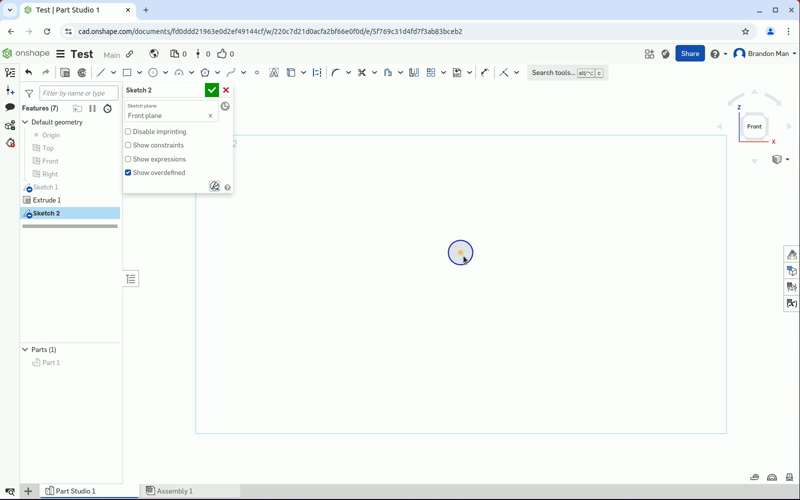
scroll(6)
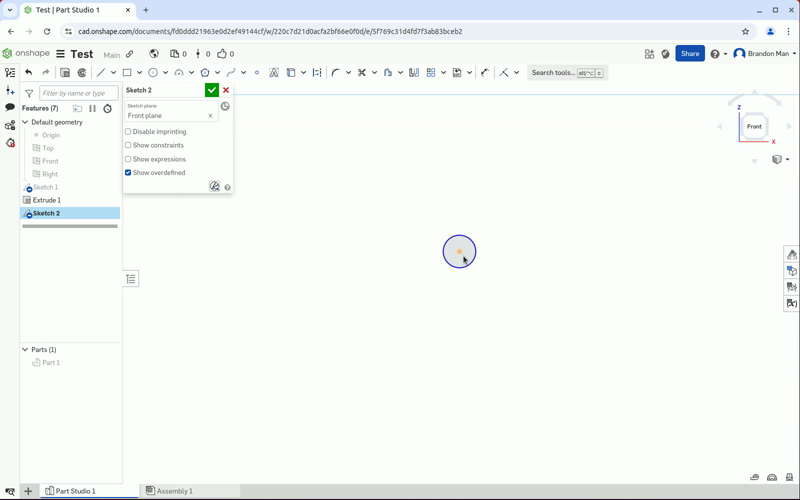
scroll(6)
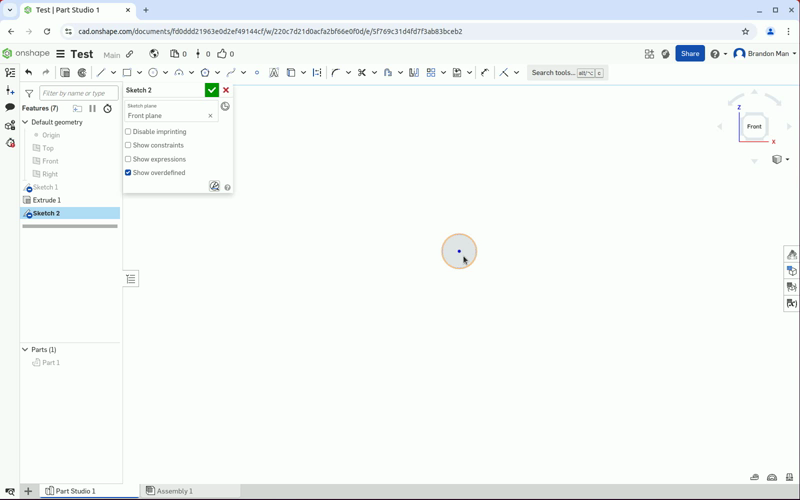
scroll(6)
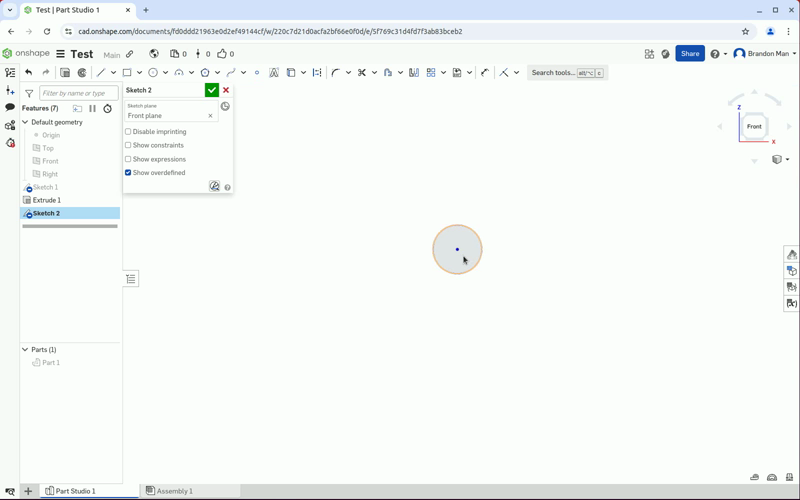
scroll(6)
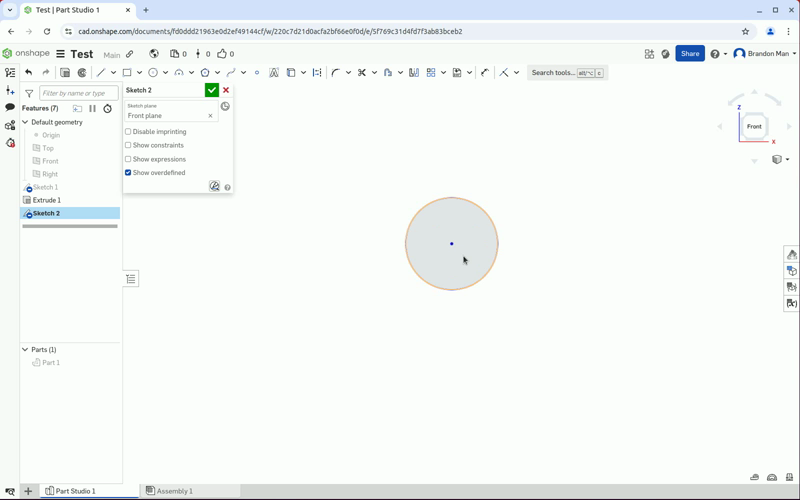
scroll(6)
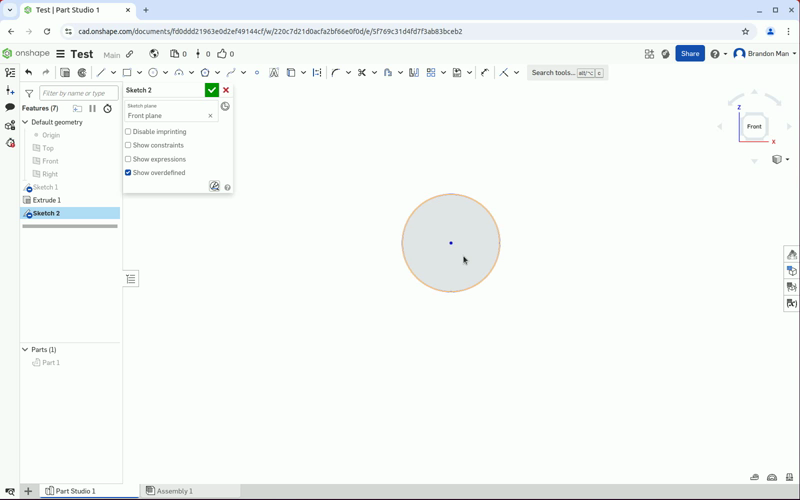
scroll(6)
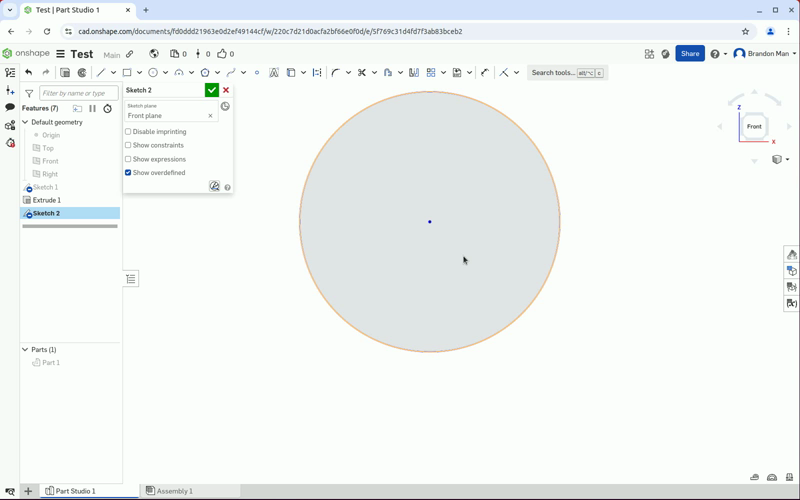
click(463, 255)
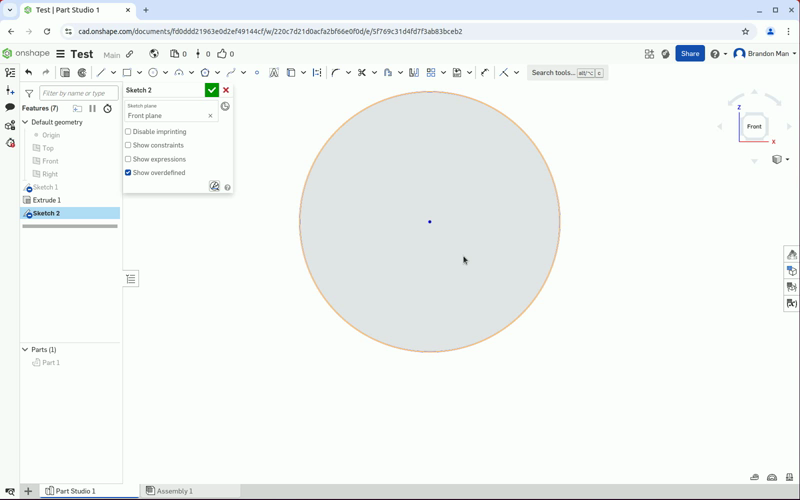
scroll(-6)
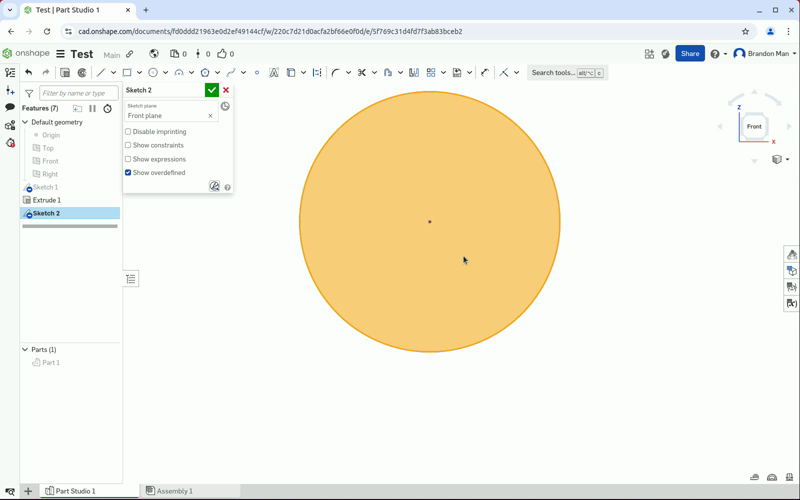
scroll(-6)
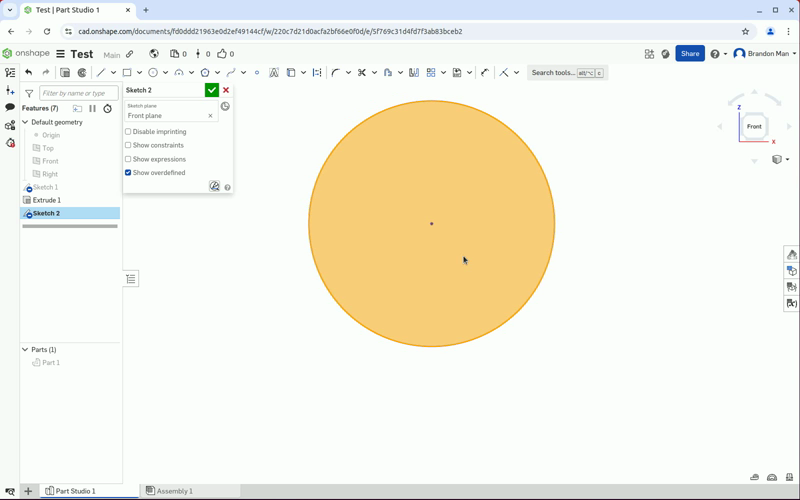
scroll(-6)
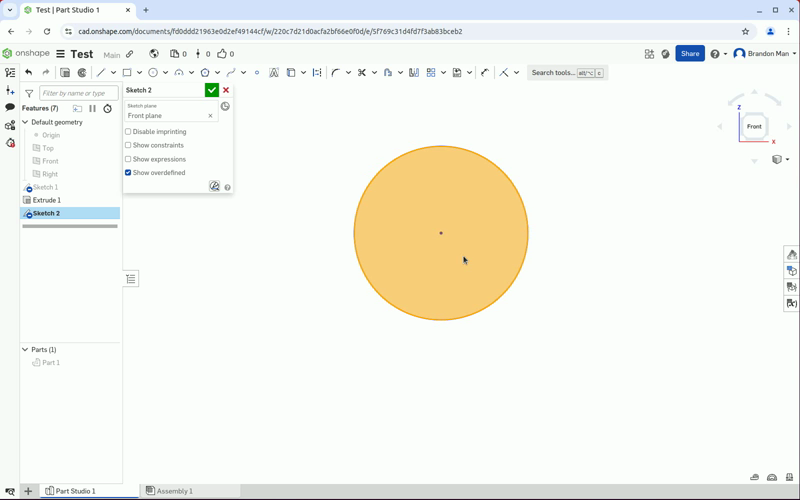
scroll(-6)
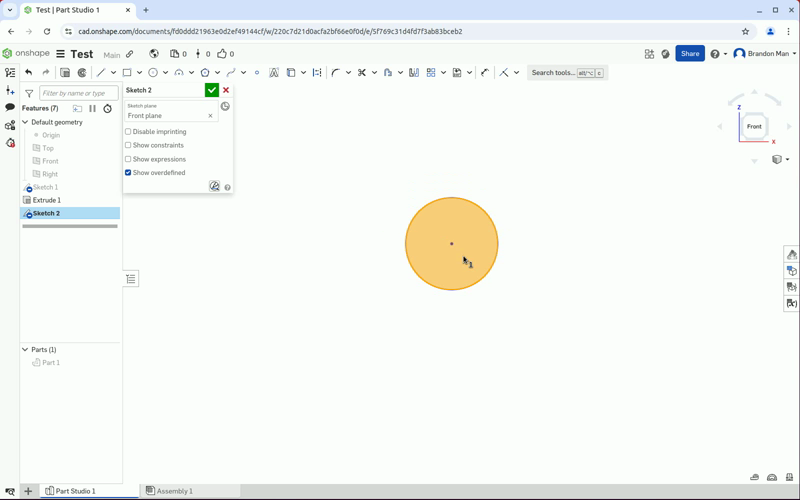
scroll(-6)
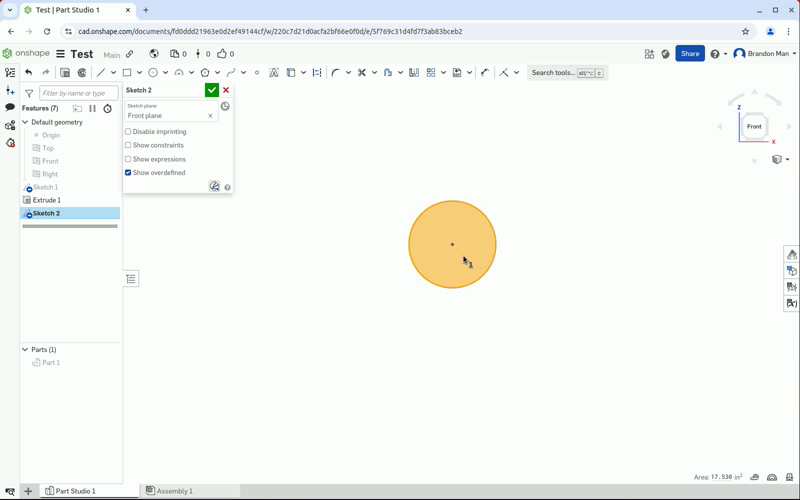
scroll(-6)
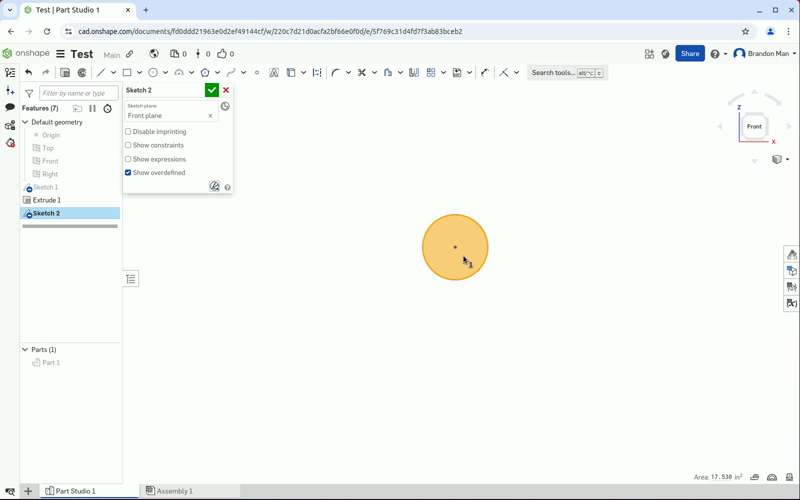
scroll(-6)
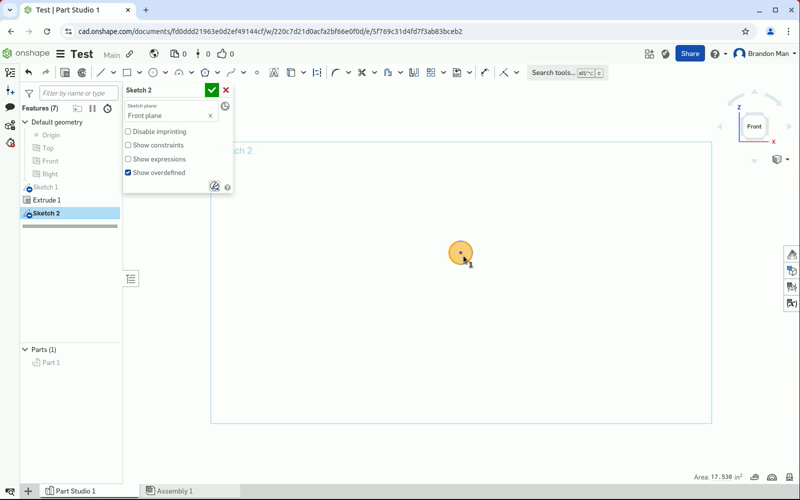
mouse_move(73, 352)
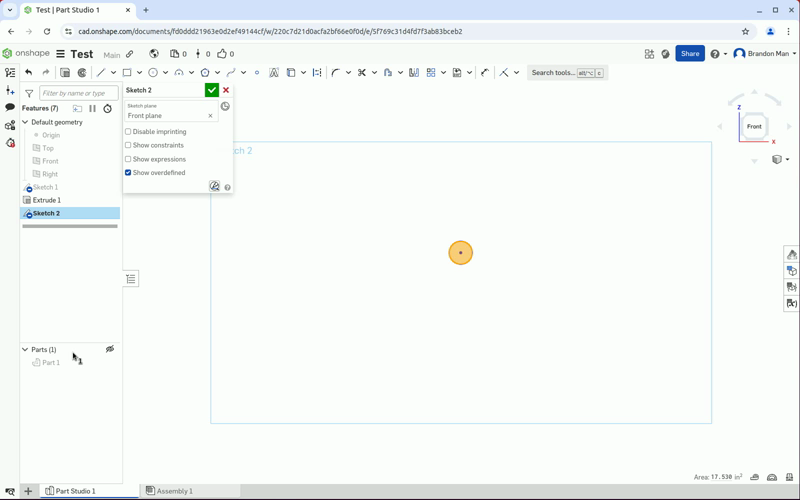
key(shift+y)
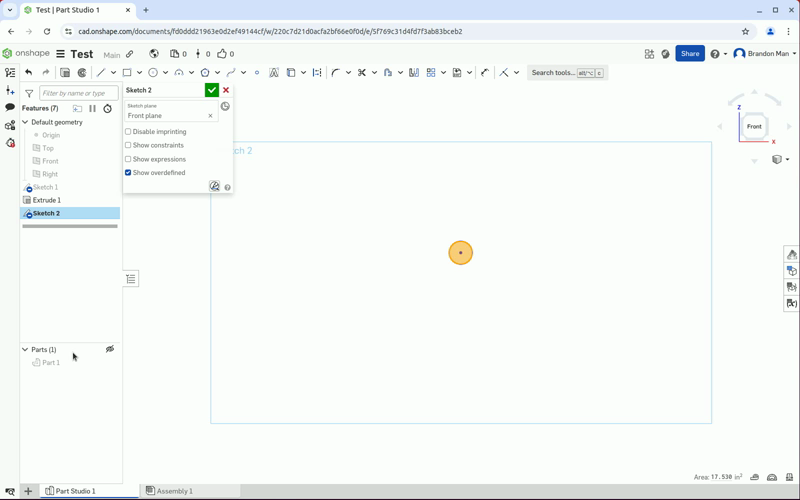
key(shift+e)
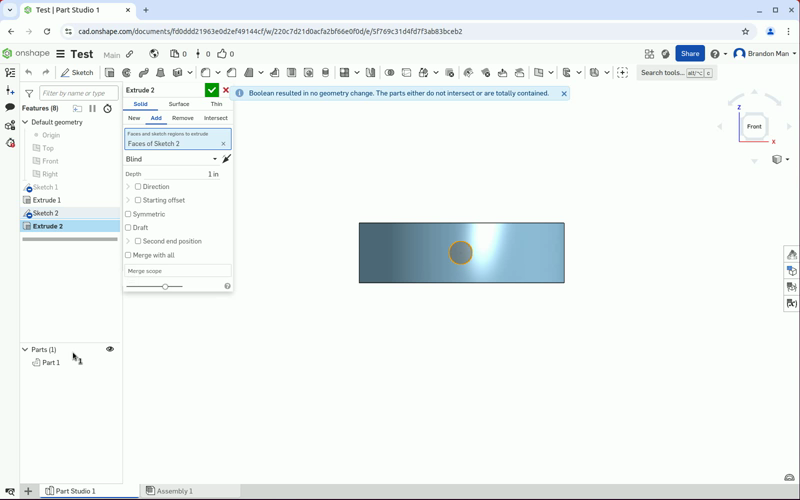
mouse_move(143, 106)
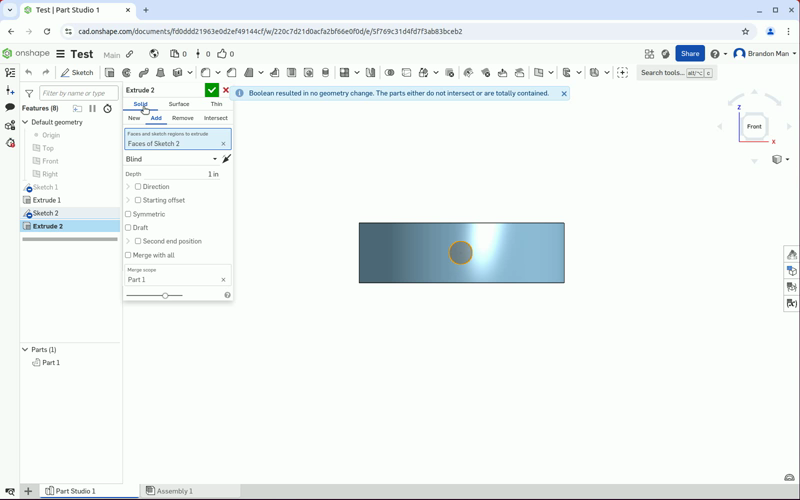
click(143, 106)
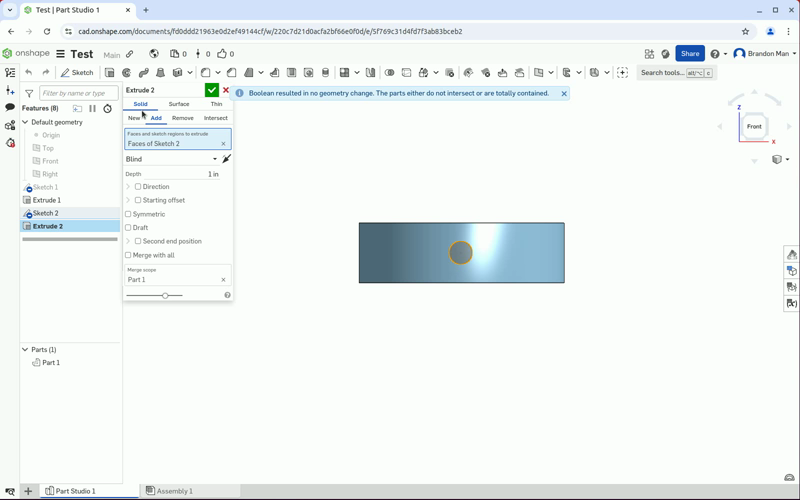
mouse_move(137, 120)
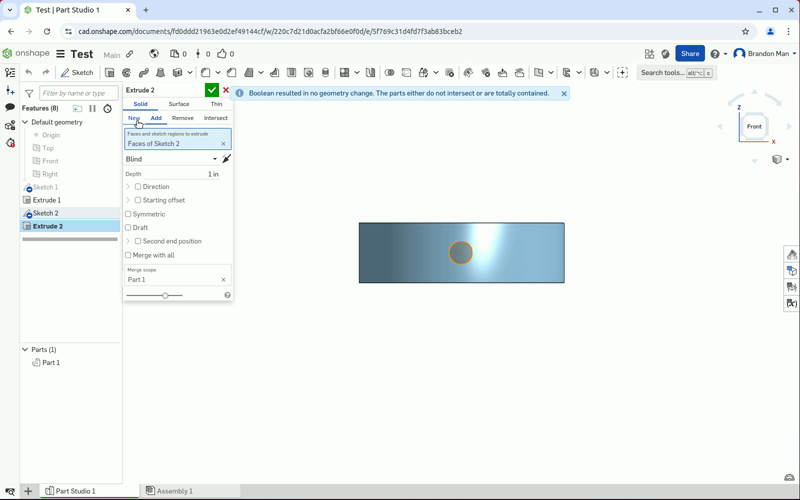
click(137, 120)
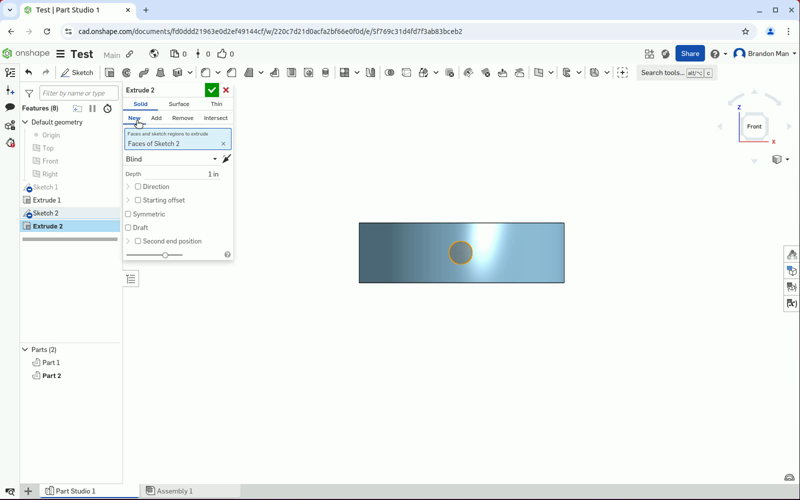
key(tab, 4)
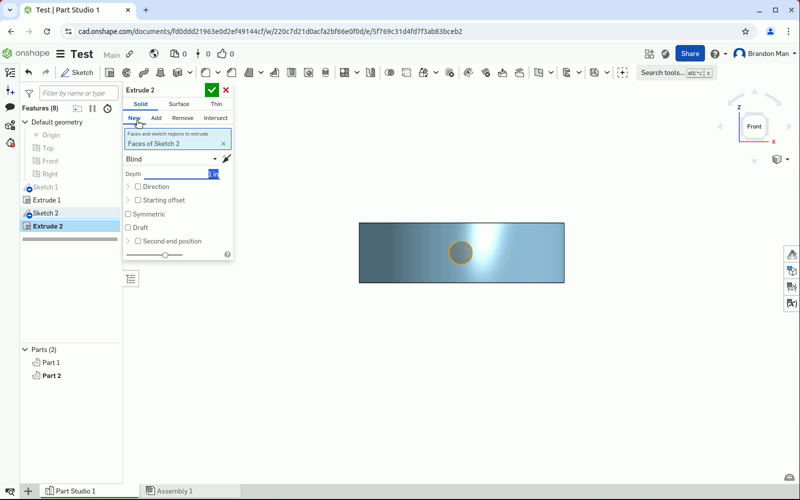
text(23.108)
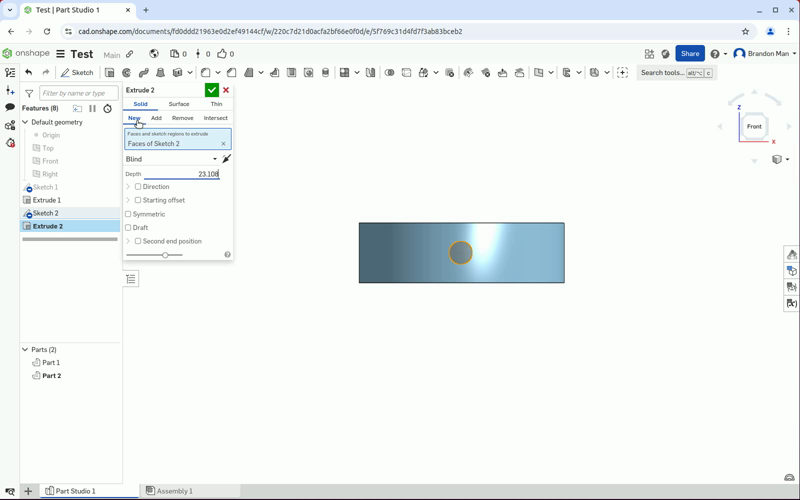
key(enter)
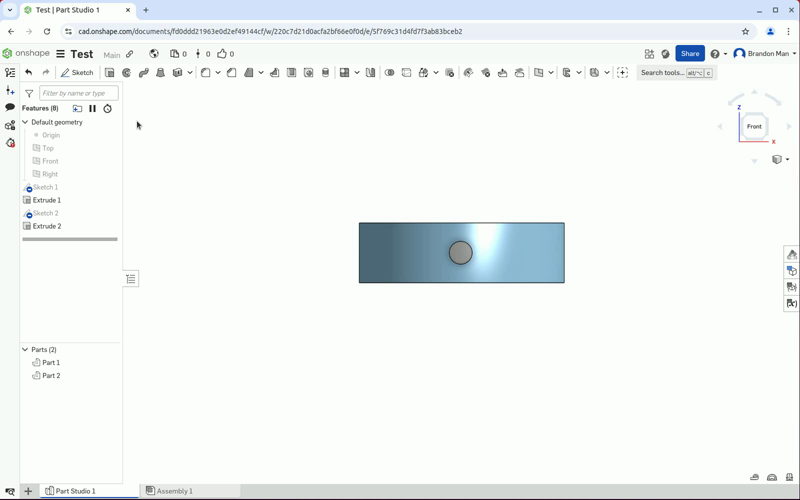
key(shift+h)
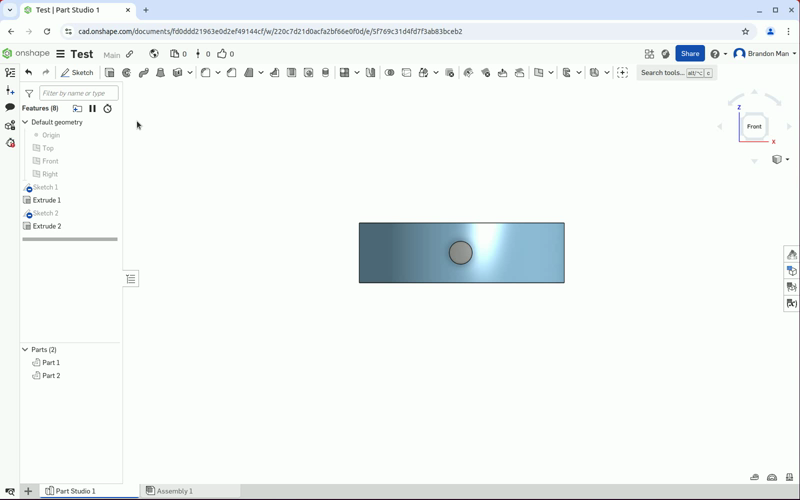
key(shift+h)
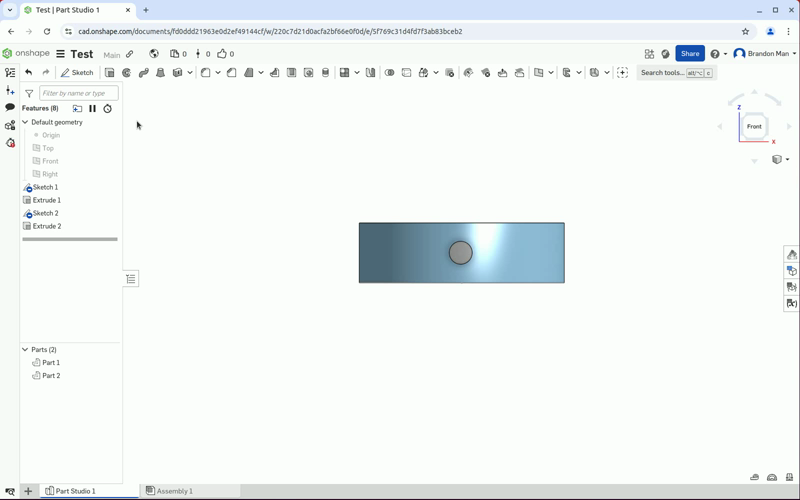
key(shift+7)
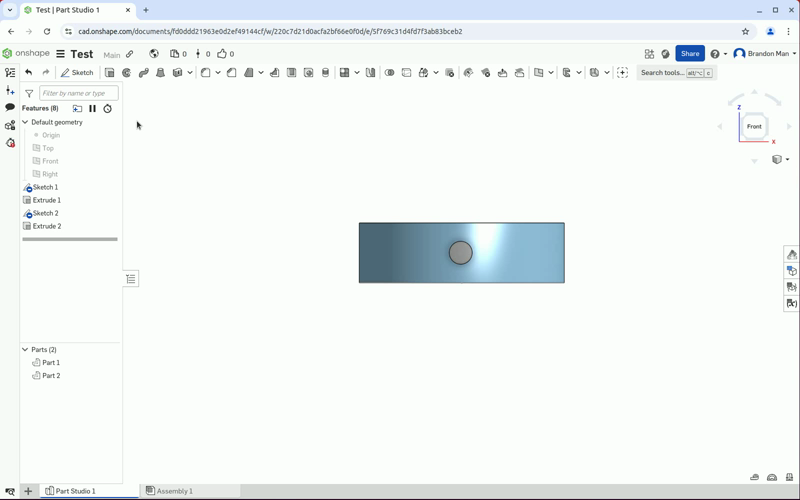
key(left, 2)
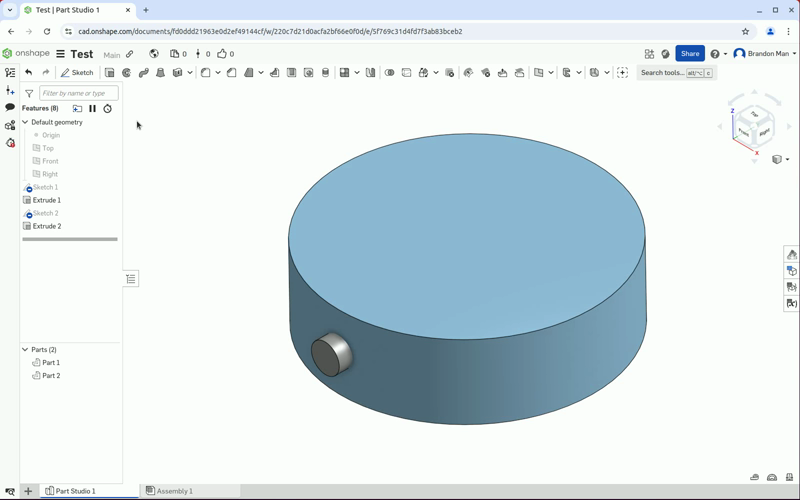
key(down, 2)
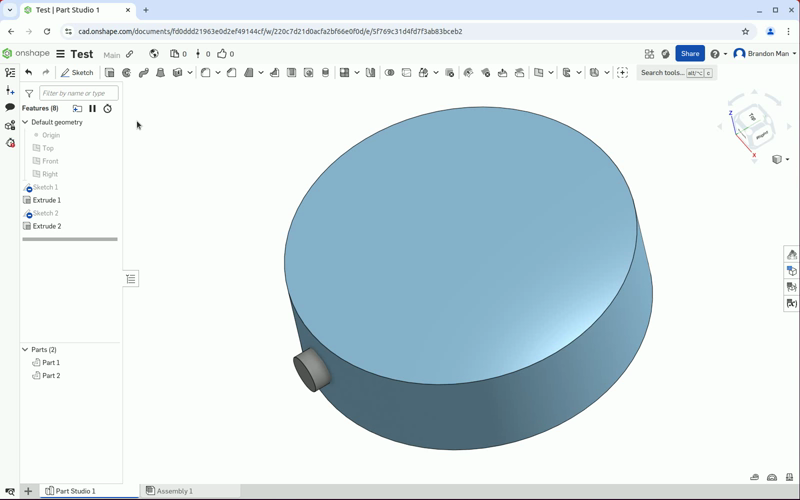
key(up, 2)
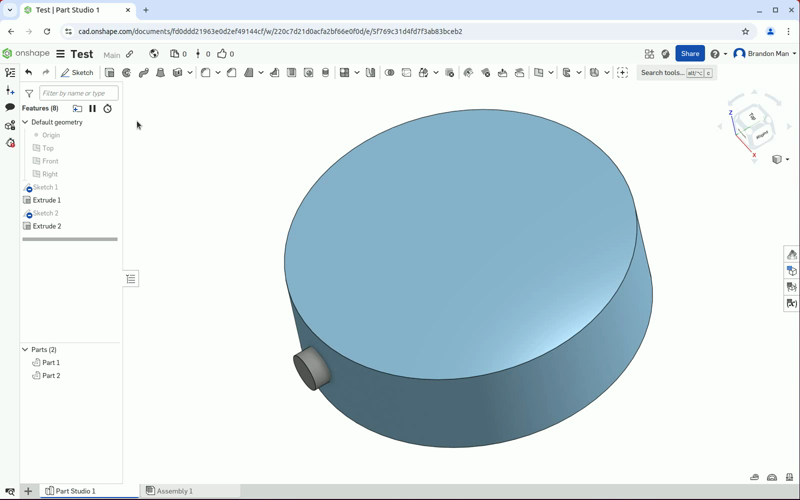
key(right, 2)
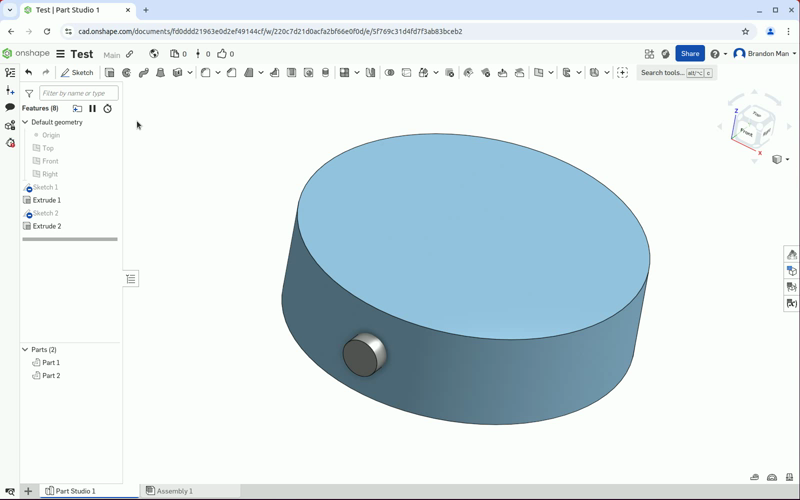
mouse_move(73, 189)
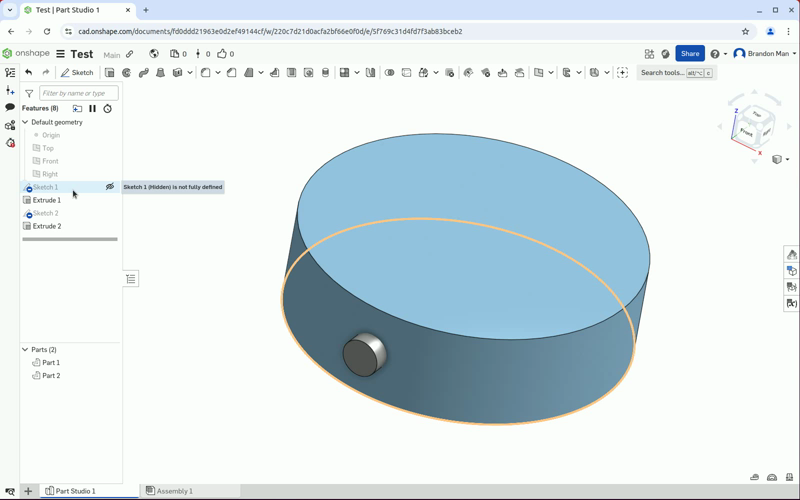
click(73, 189)